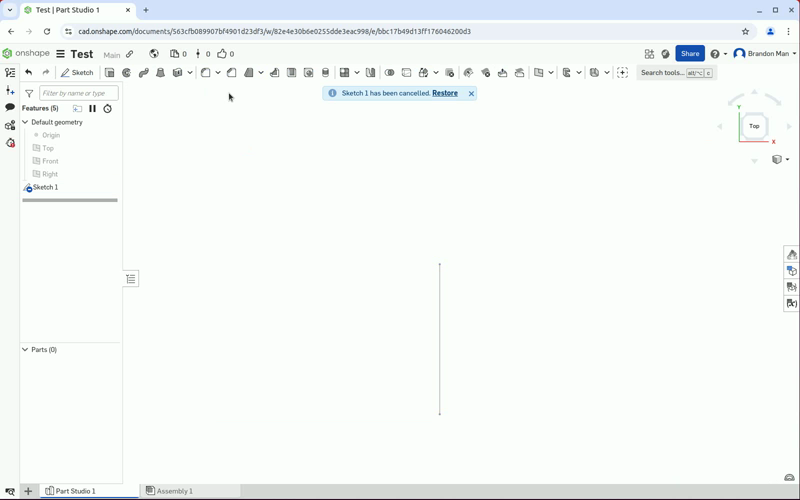
key(shift+h)
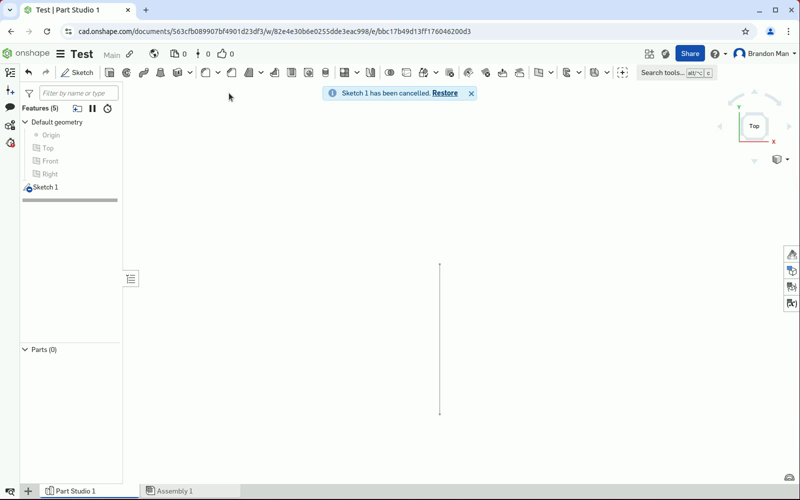
key(shift+s)
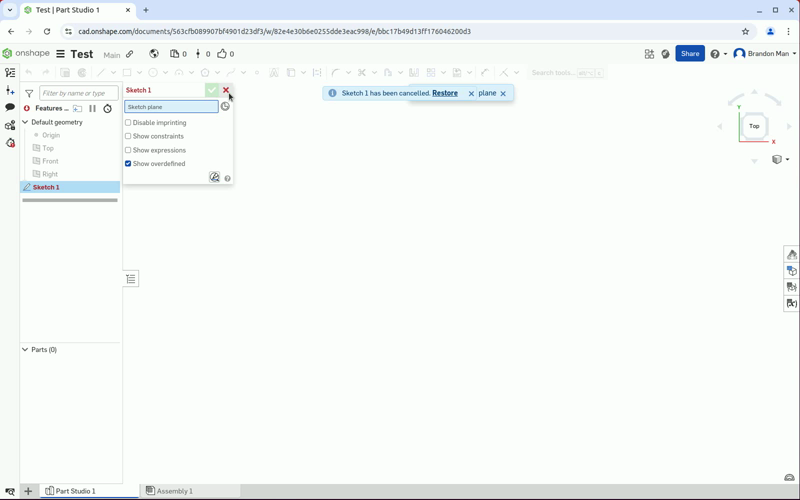
mouse_move(73, 150)
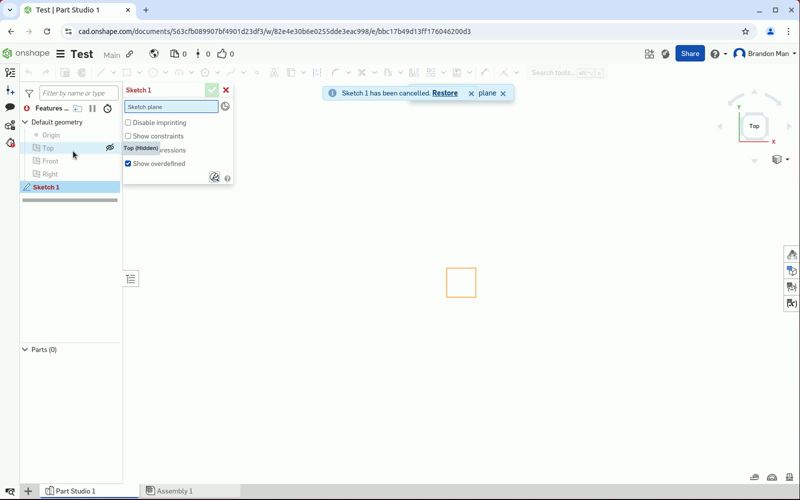
click(73, 150)
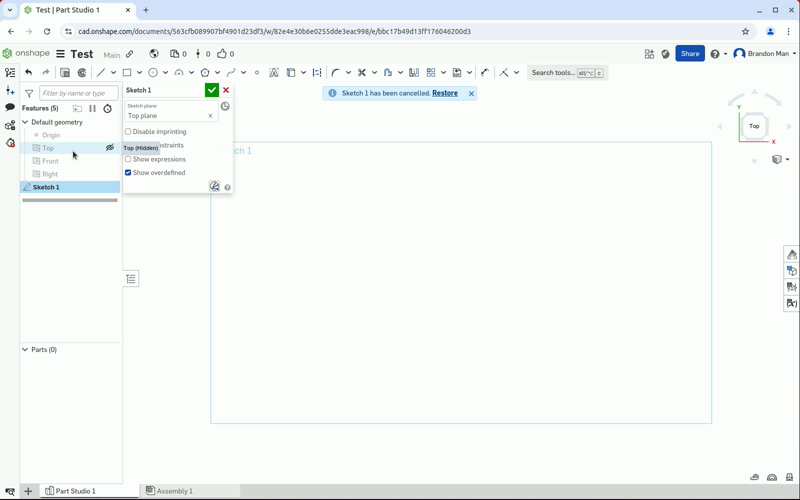
mouse_move(73, 352)
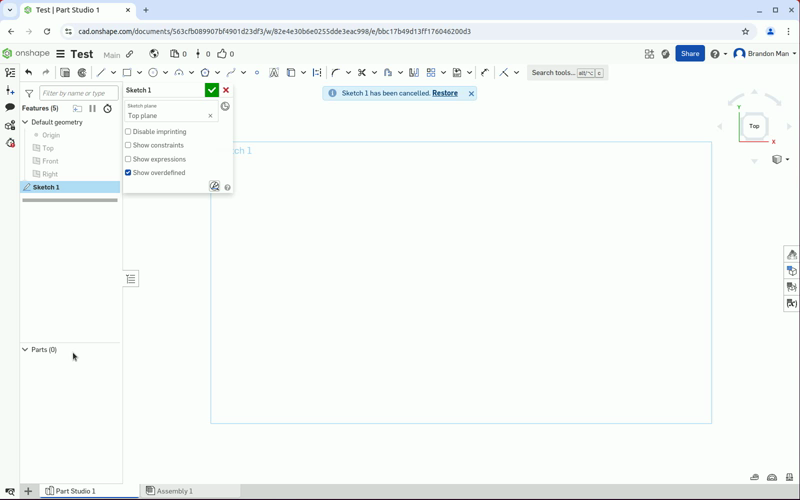
key(y)
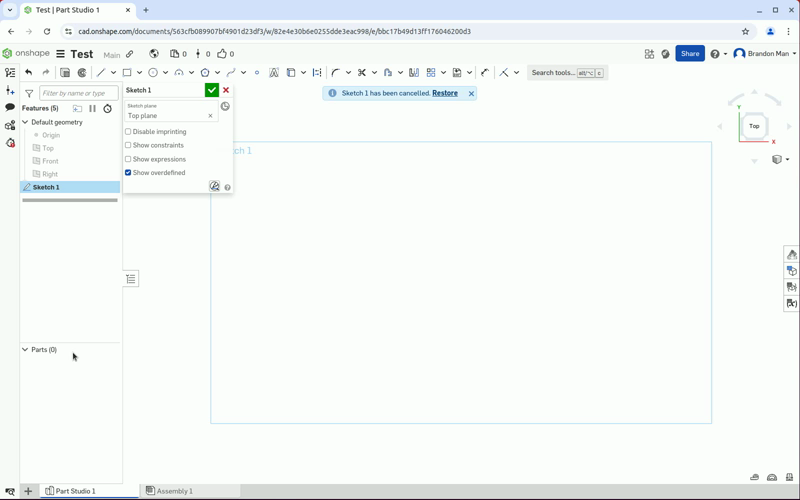
key(c)
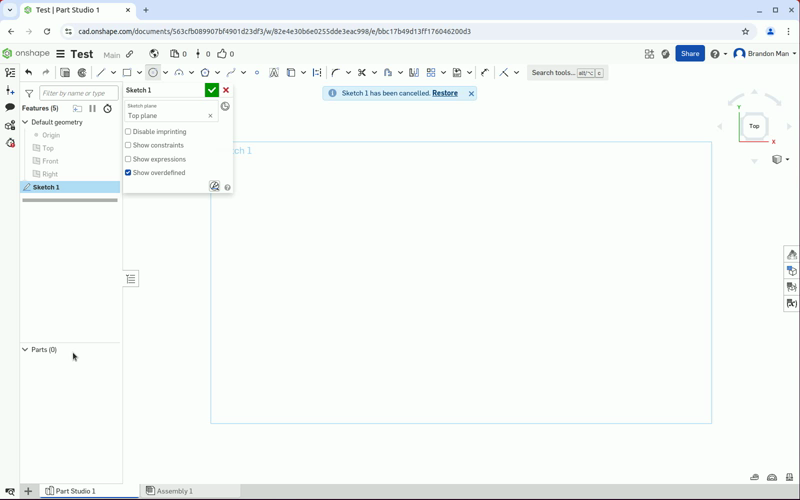
key_down(shift)
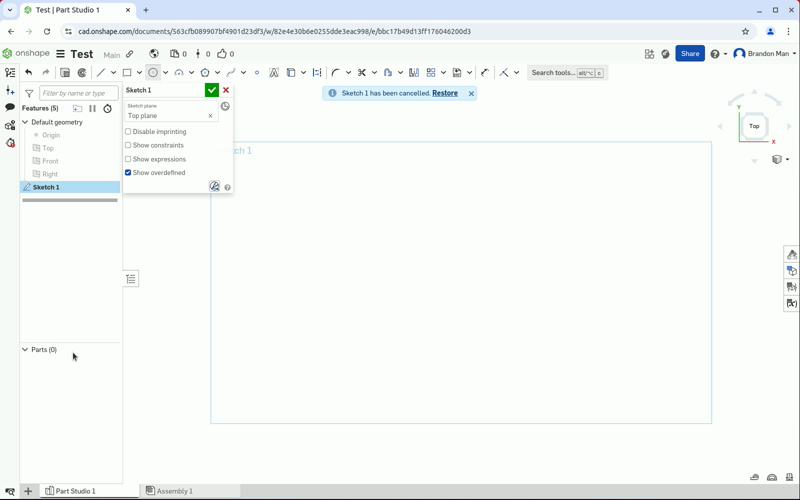
mouse_move(461, 262)
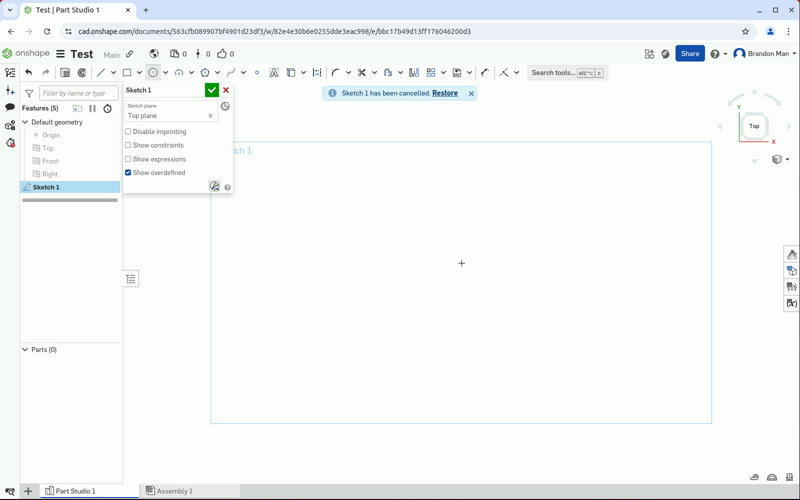
click(461, 262)
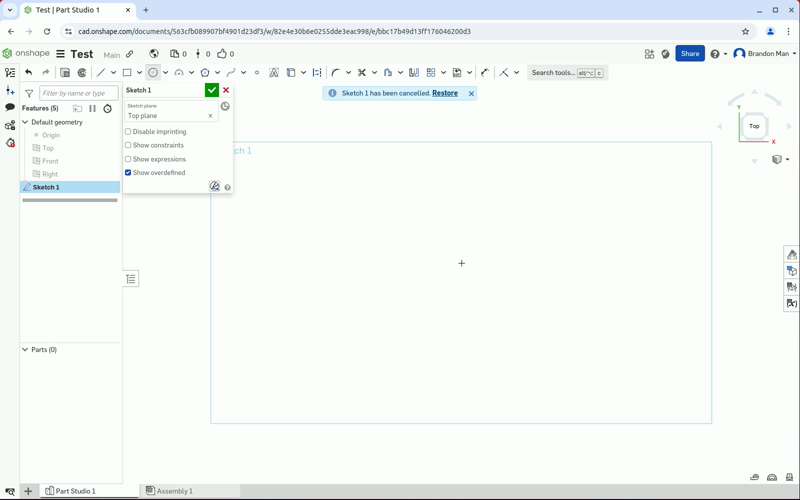
key_up(shift)
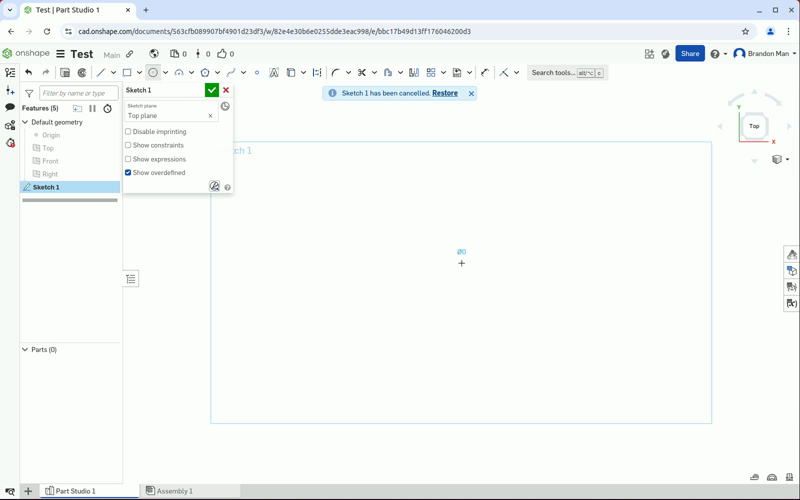
mouse_move(465, 262)
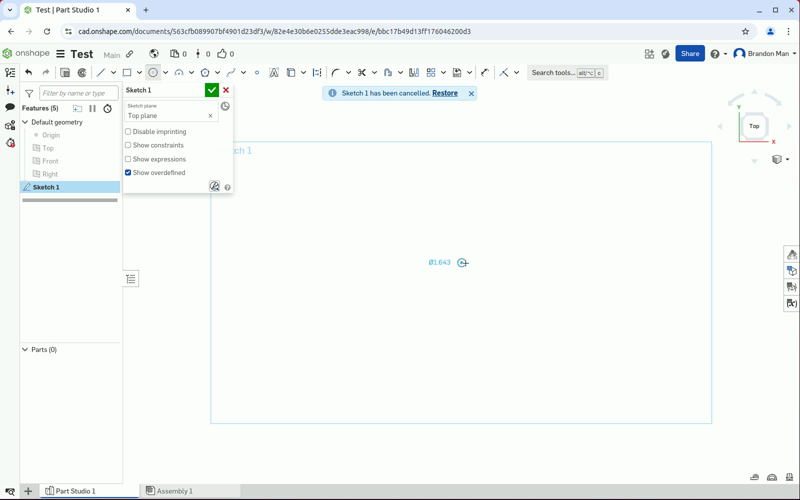
click(465, 262)
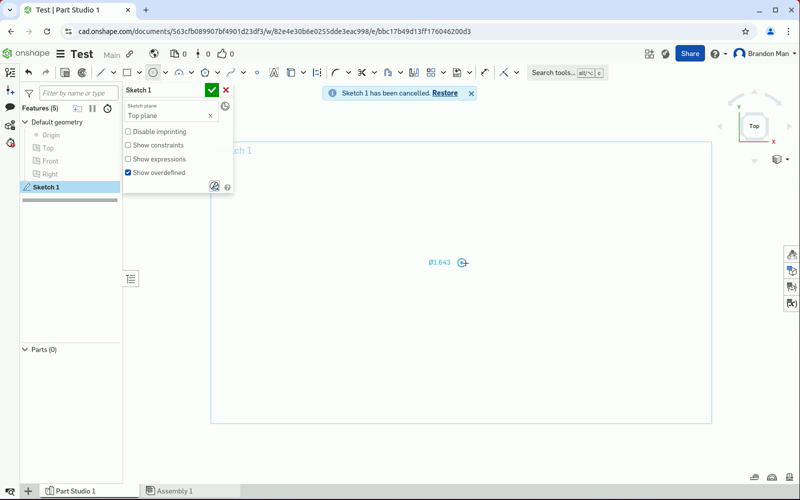
key(esc)
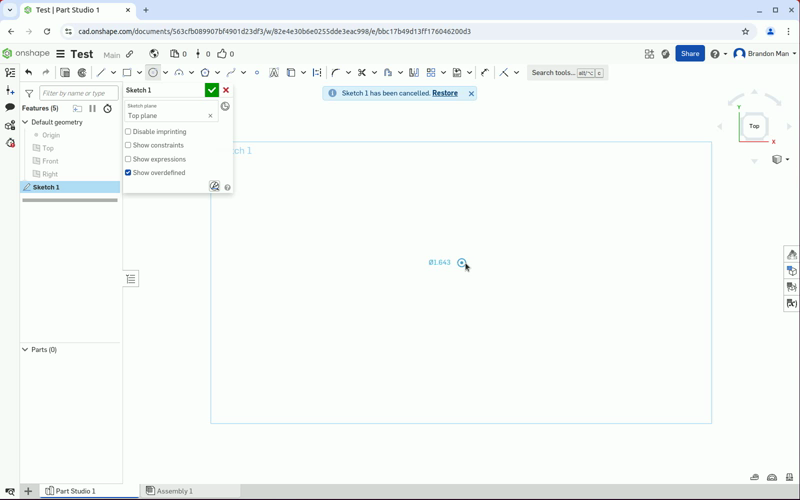
mouse_move(462, 265)
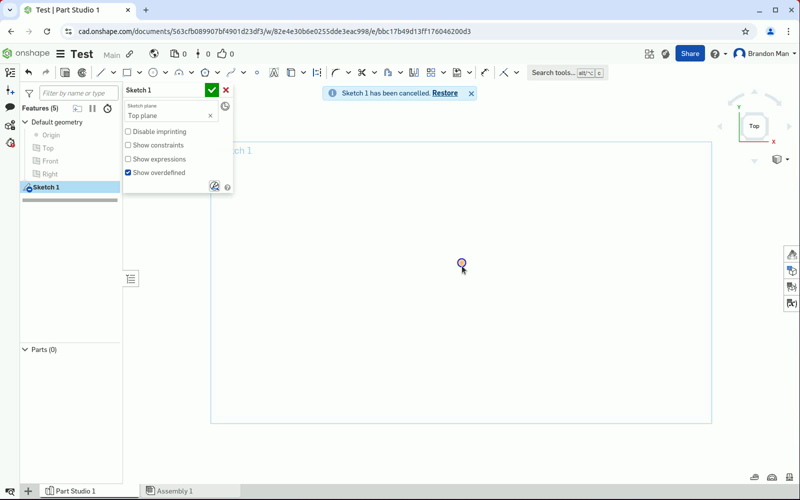
scroll(6)
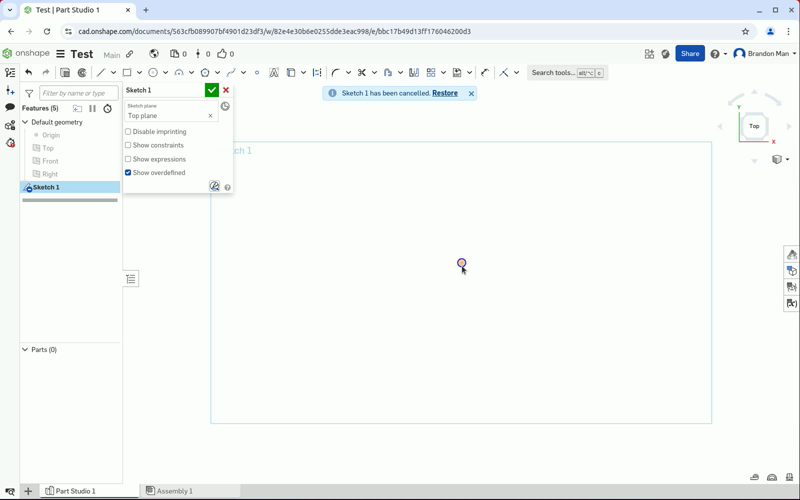
scroll(6)
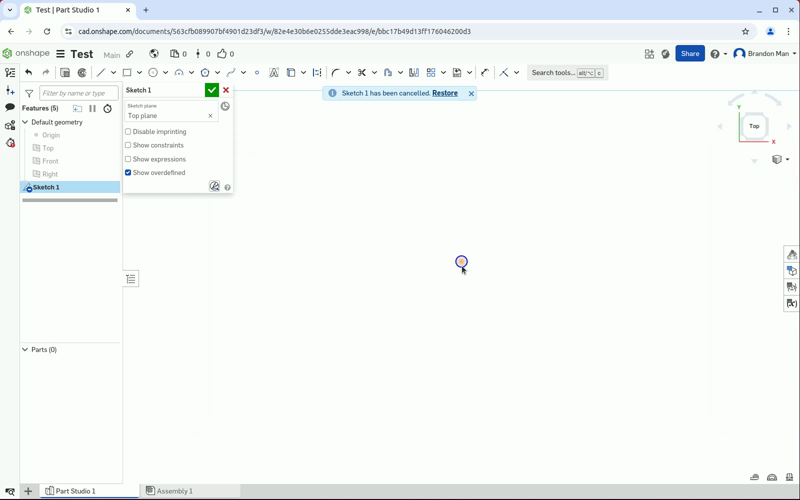
scroll(6)
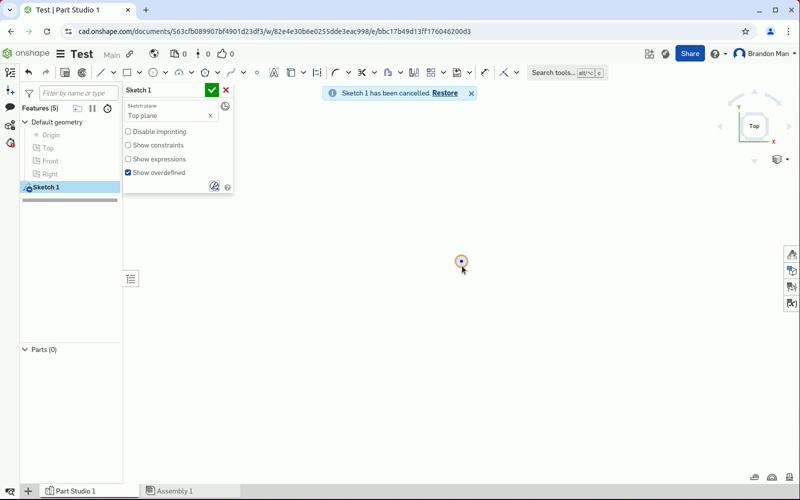
scroll(6)
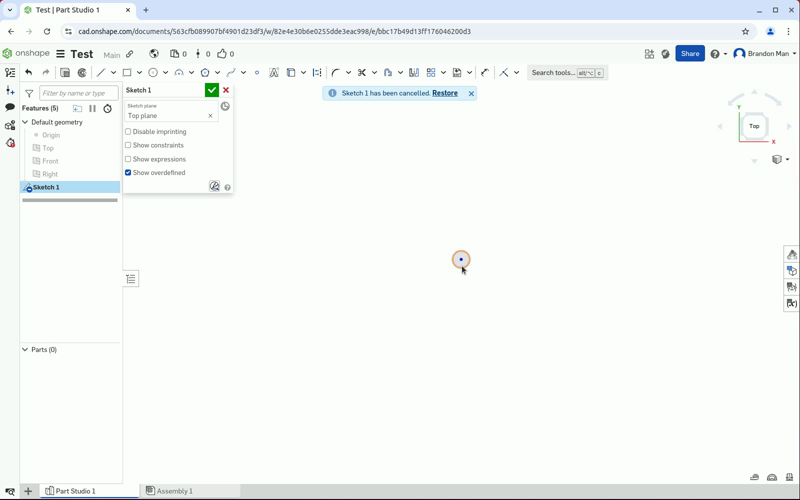
scroll(6)
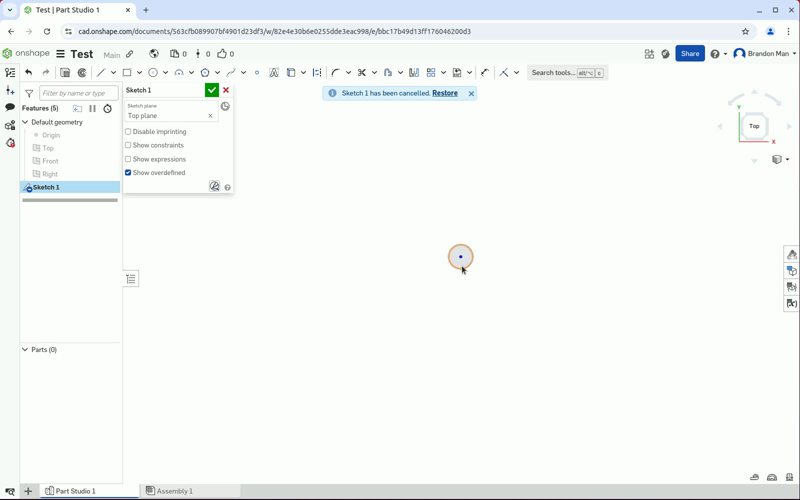
scroll(6)
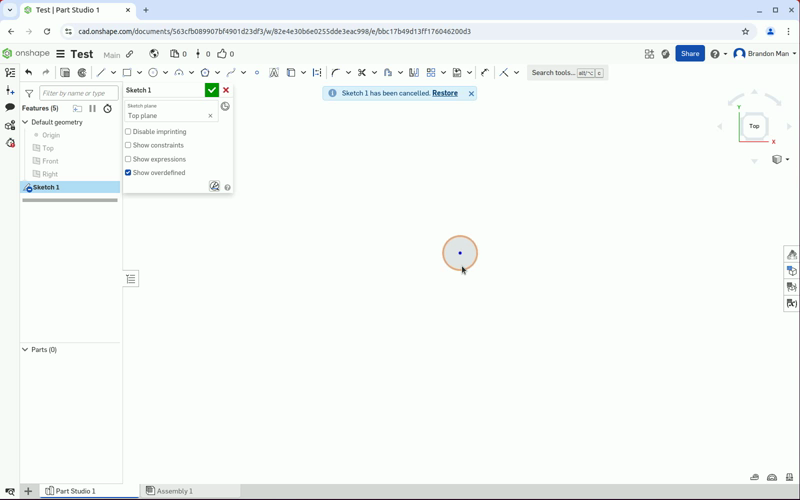
scroll(6)
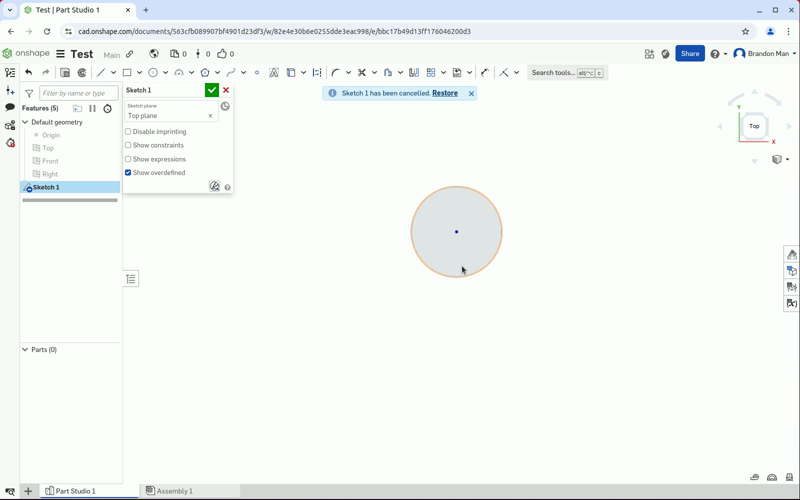
click(462, 265)
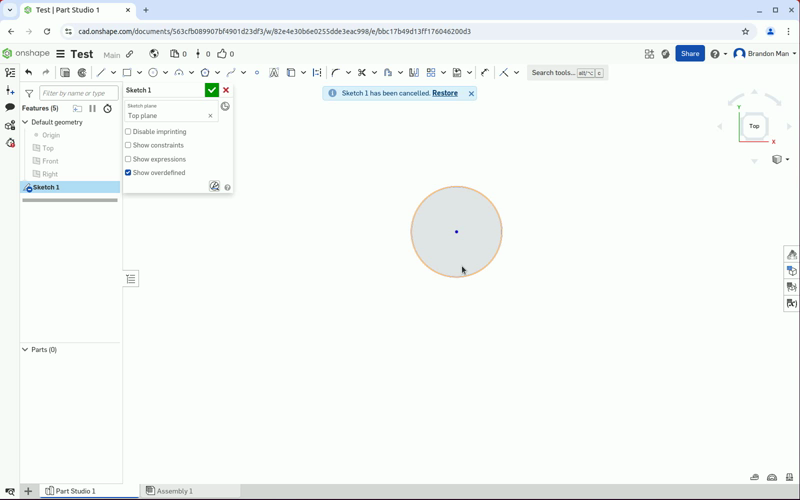
scroll(-6)
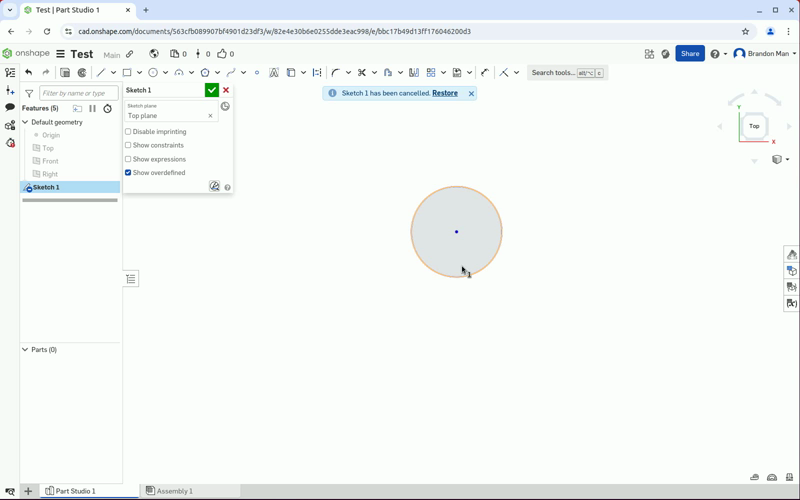
scroll(-6)
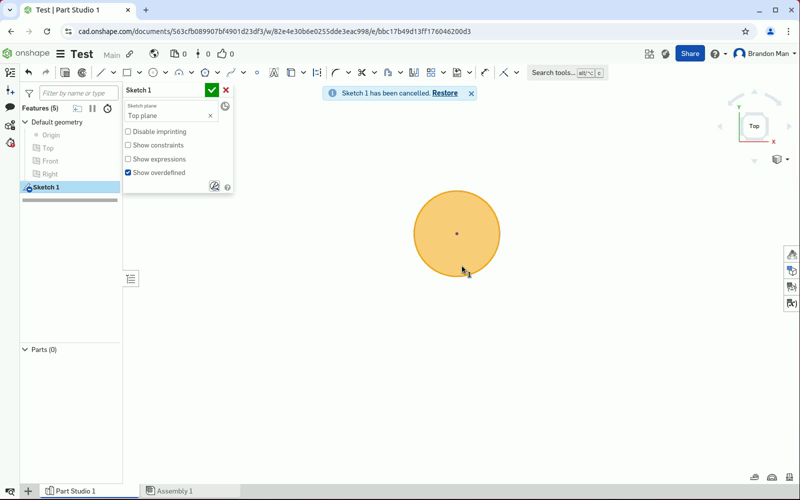
scroll(-6)
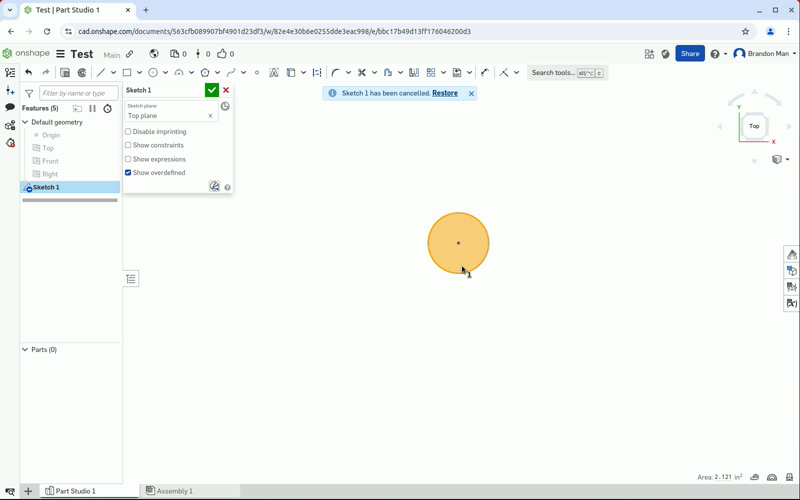
scroll(-6)
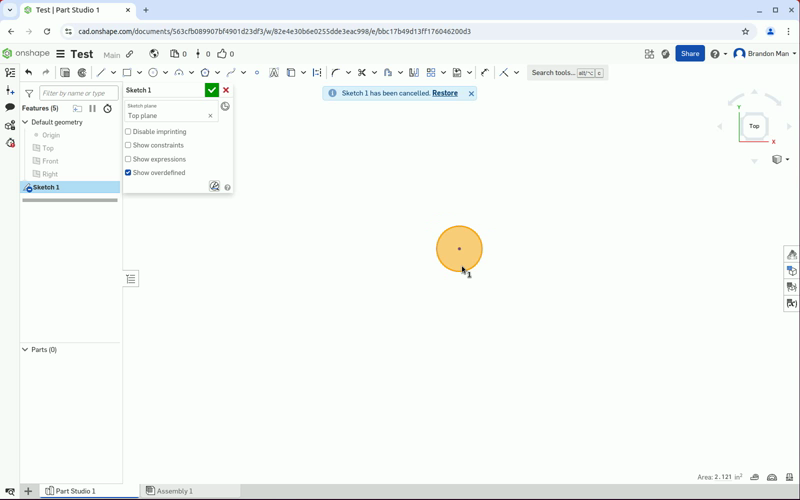
scroll(-6)
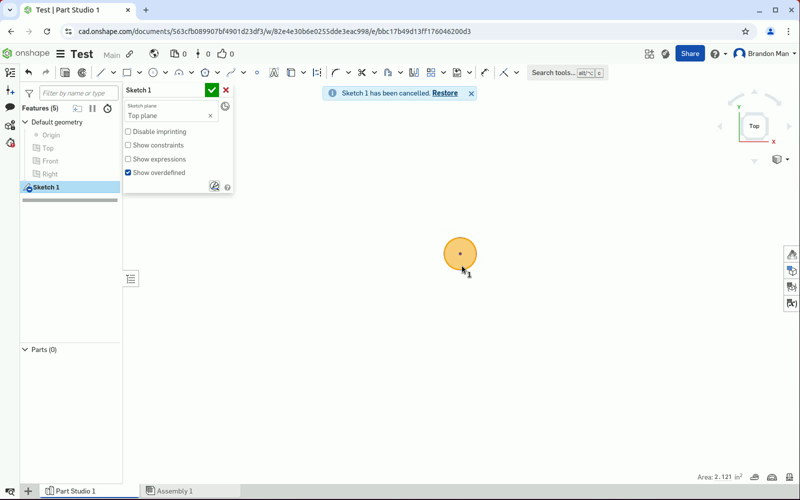
scroll(-6)
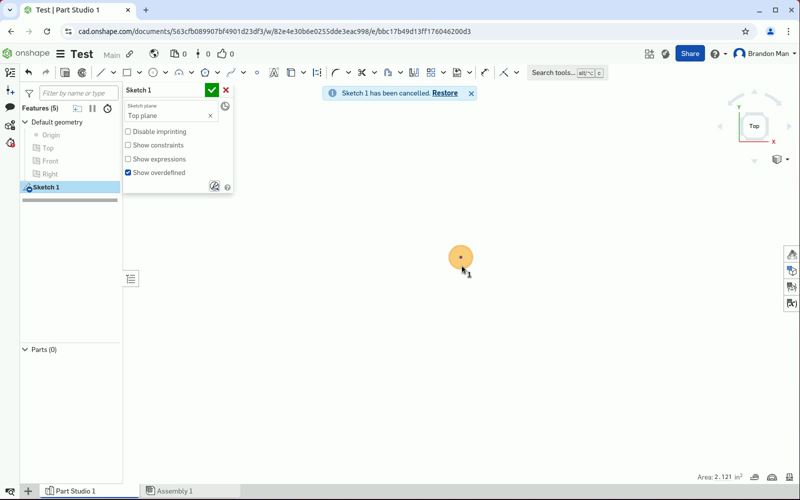
scroll(-6)
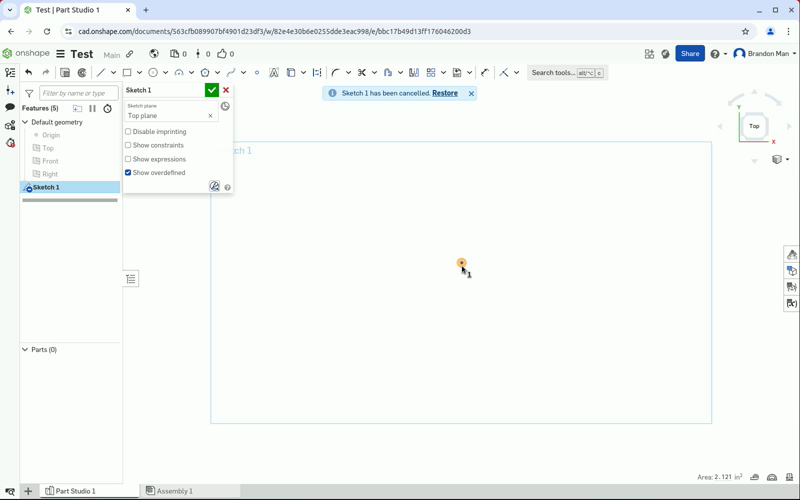
mouse_move(73, 352)
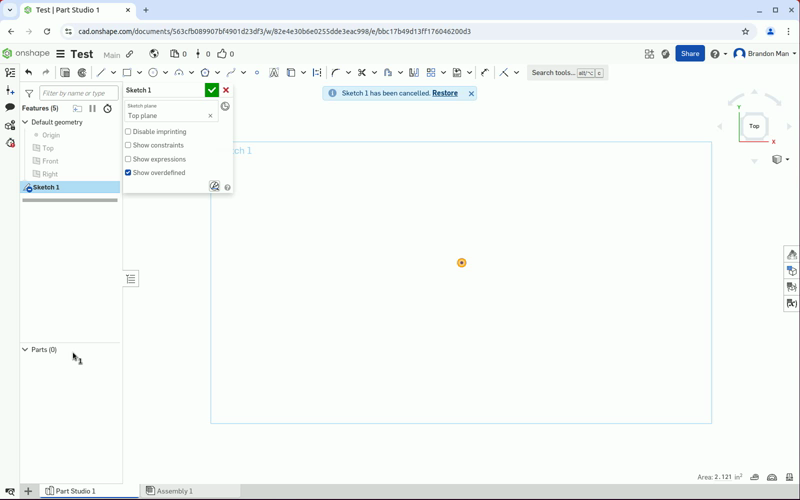
key(shift+y)
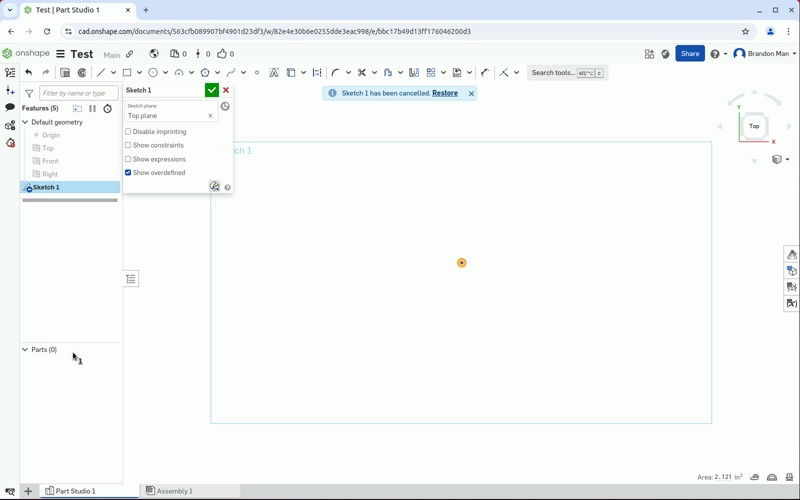
key(shift+e)
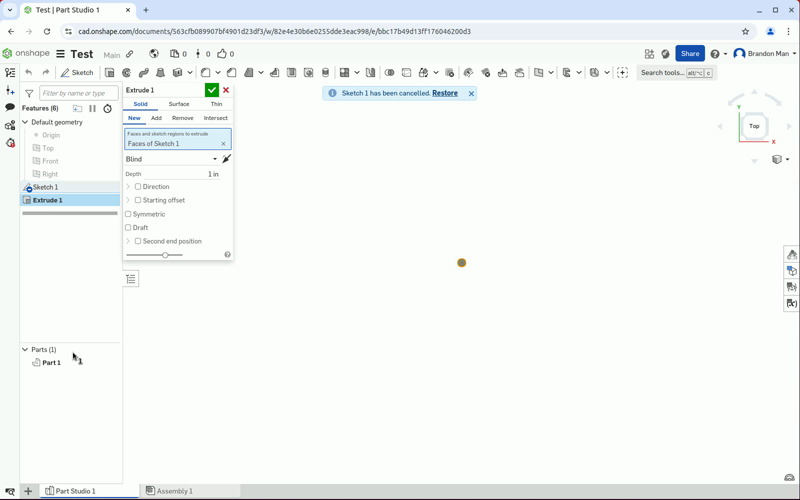
mouse_move(143, 106)
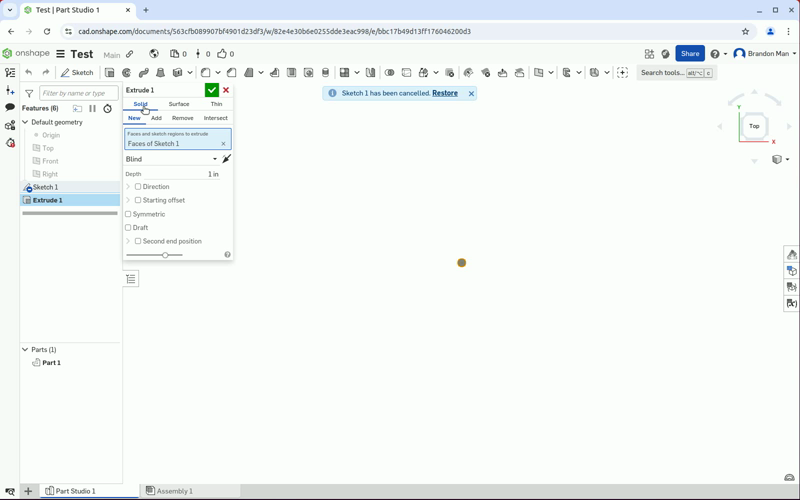
click(143, 106)
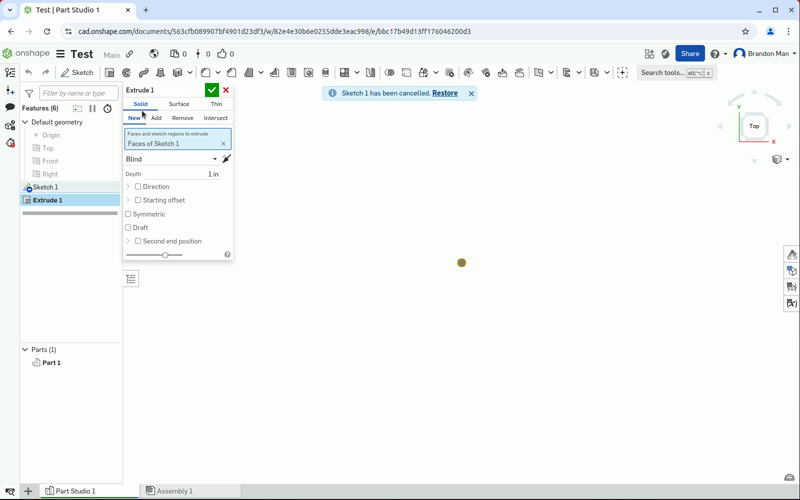
mouse_move(137, 120)
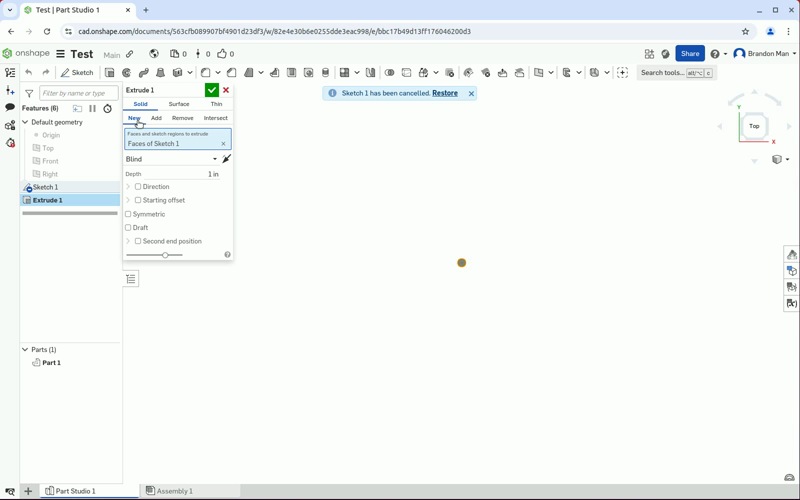
click(137, 120)
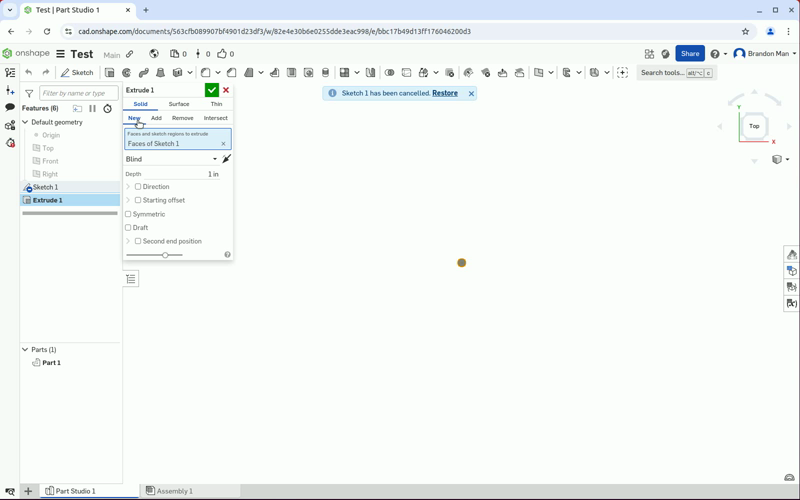
key(tab, 4)
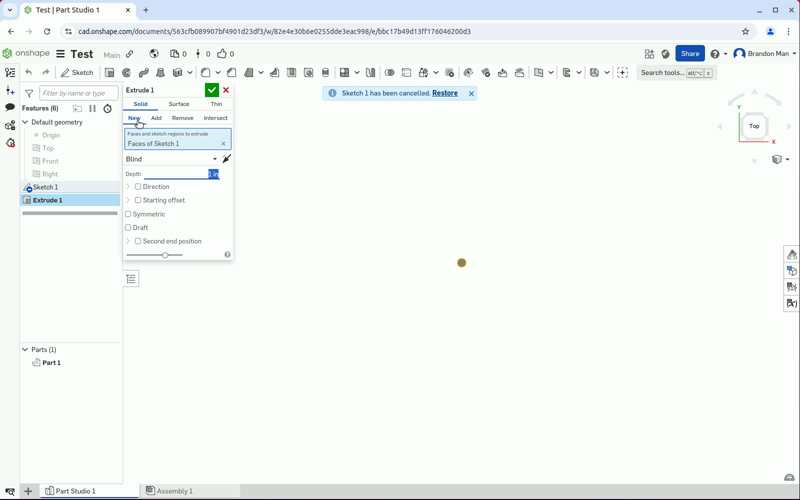
text(3.37)
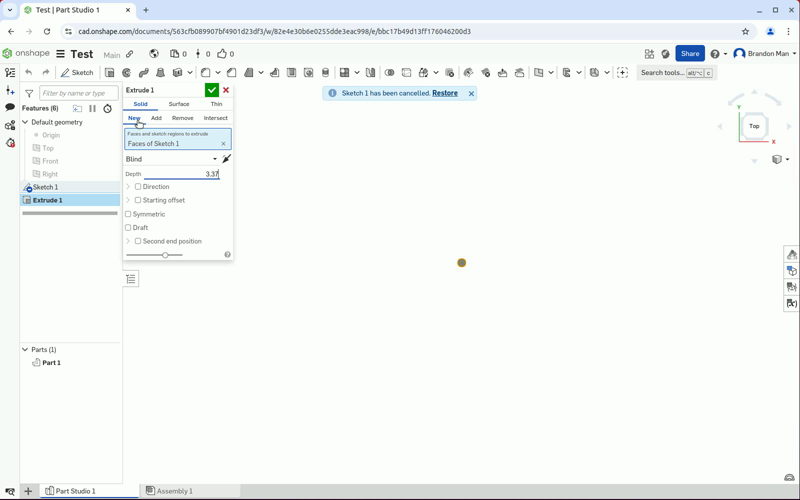
key(enter)
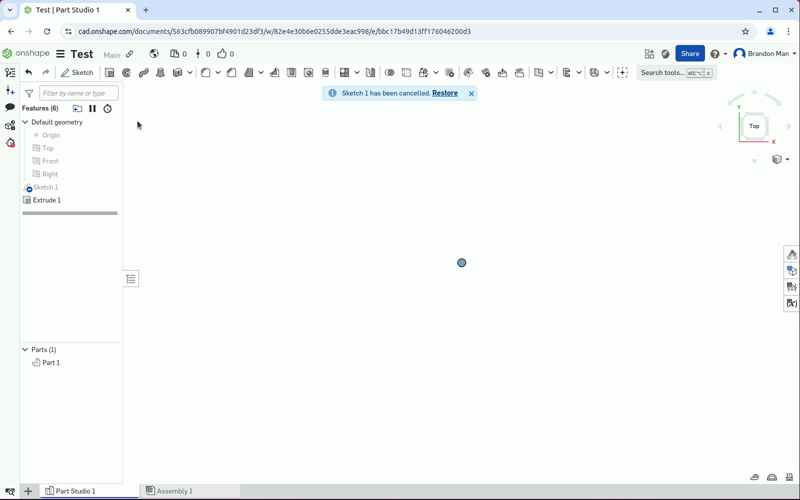
key(shift+h)
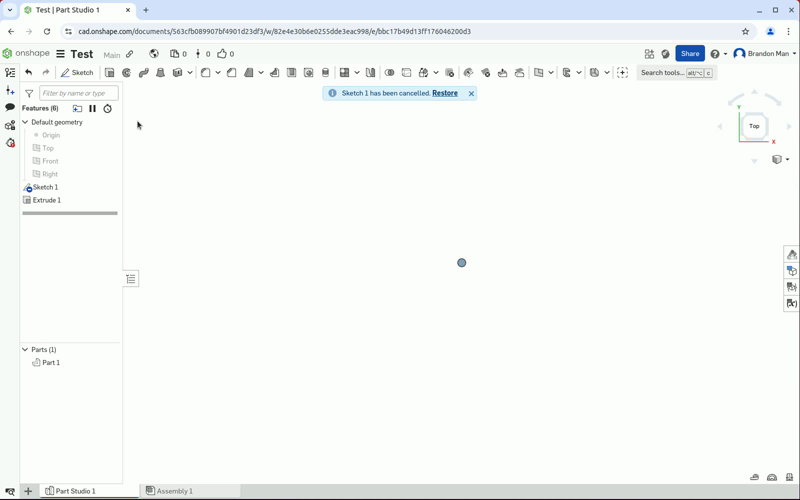
key(shift+h)
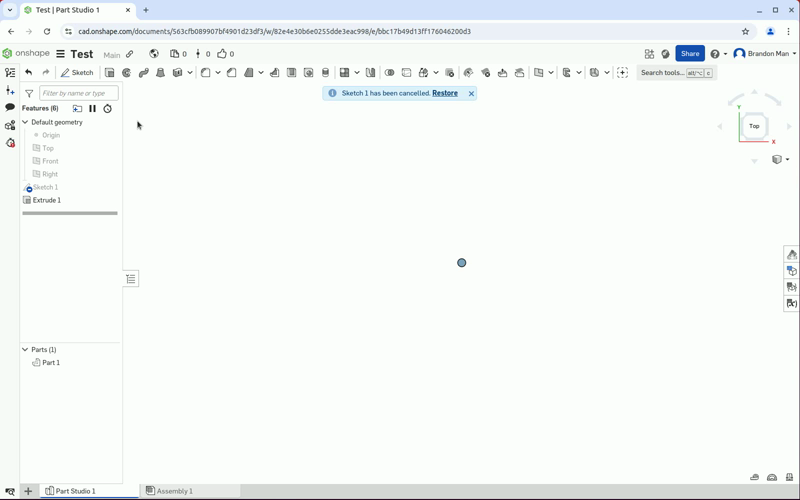
mouse_move(73, 189)
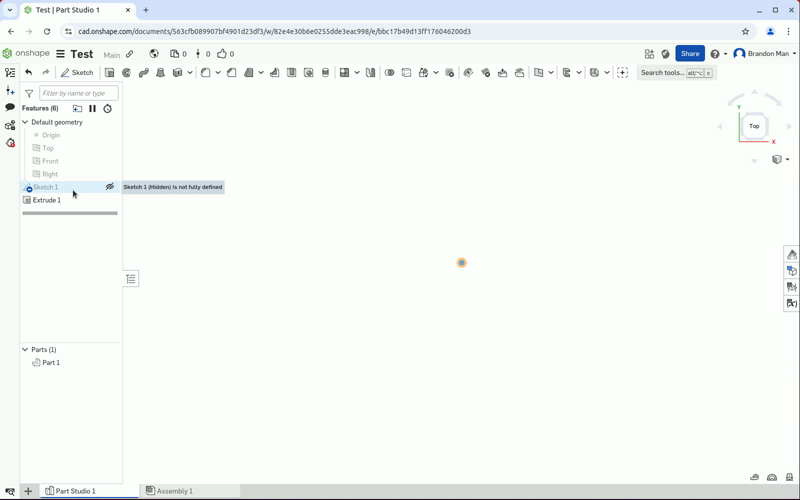
click(73, 189)
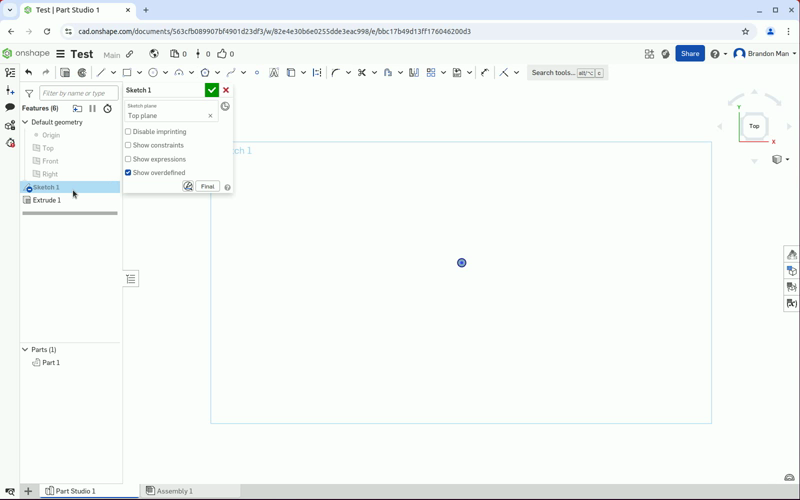
mouse_move(229, 92)
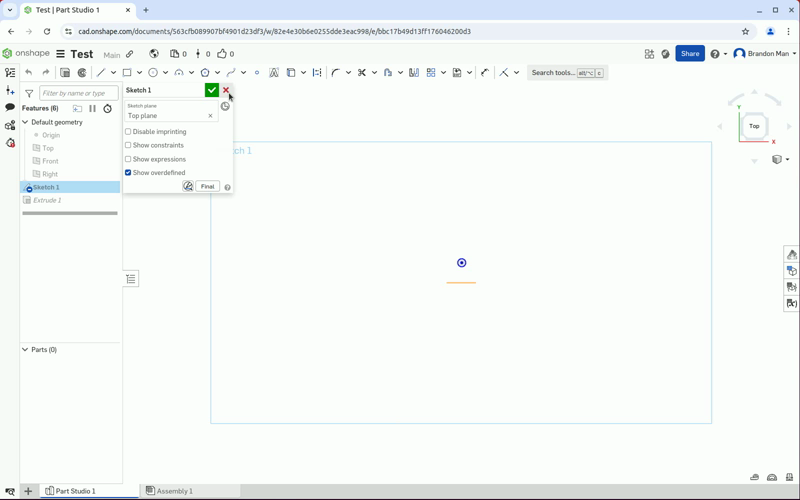
click(229, 92)
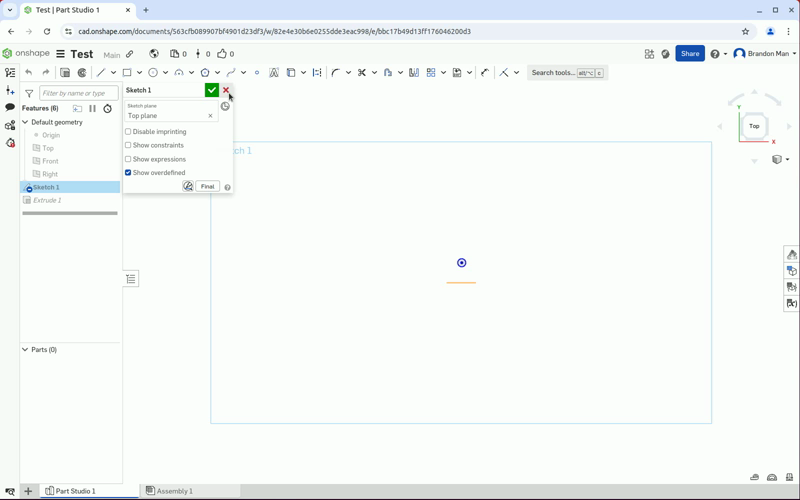
key(shift+s)
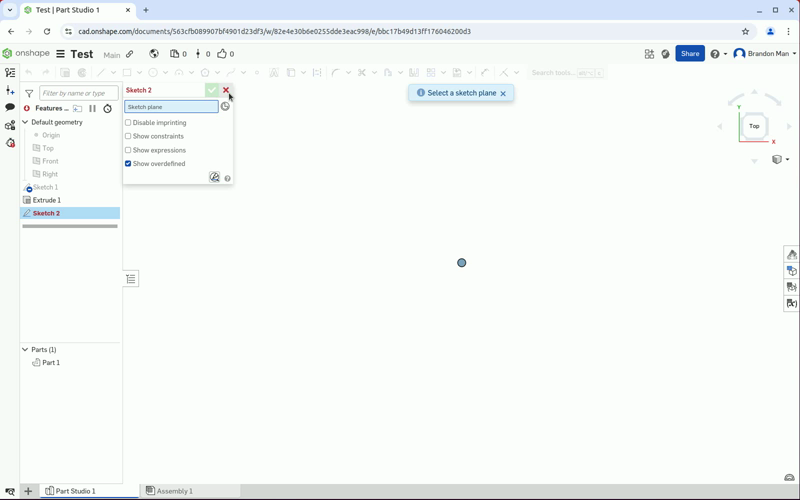
mouse_move(73, 150)
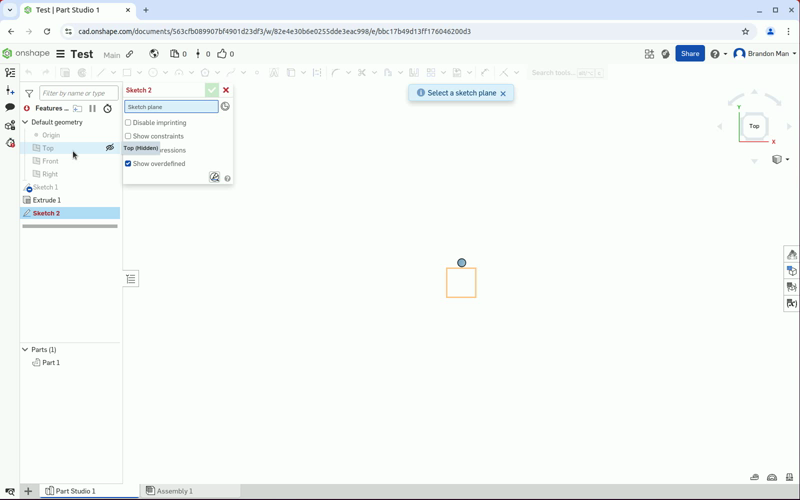
click(73, 150)
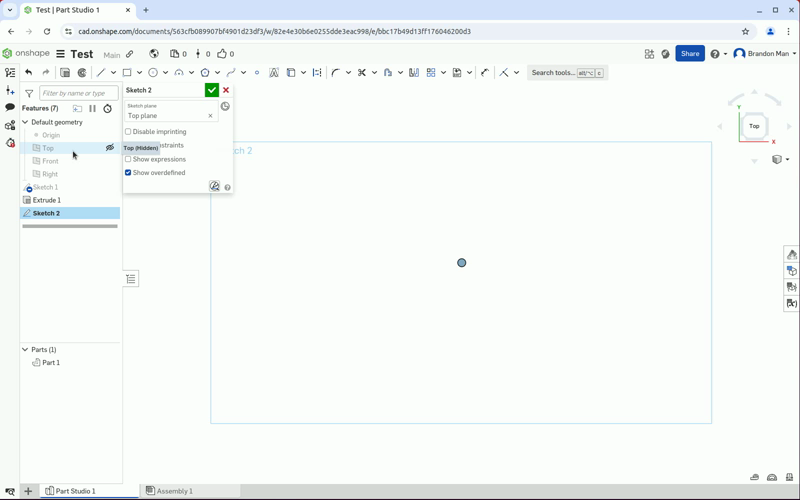
mouse_move(73, 352)
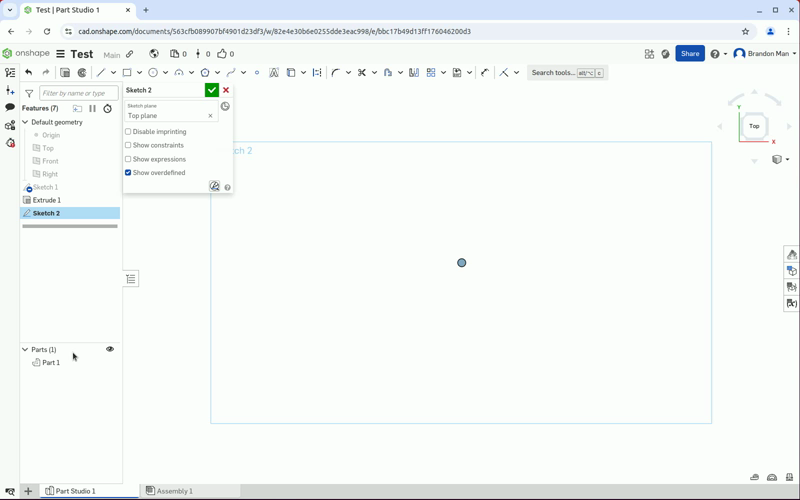
key(y)
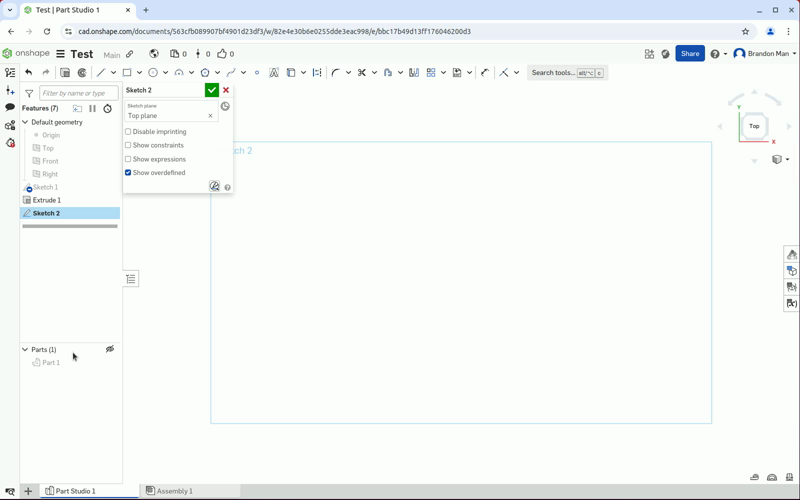
key(c)
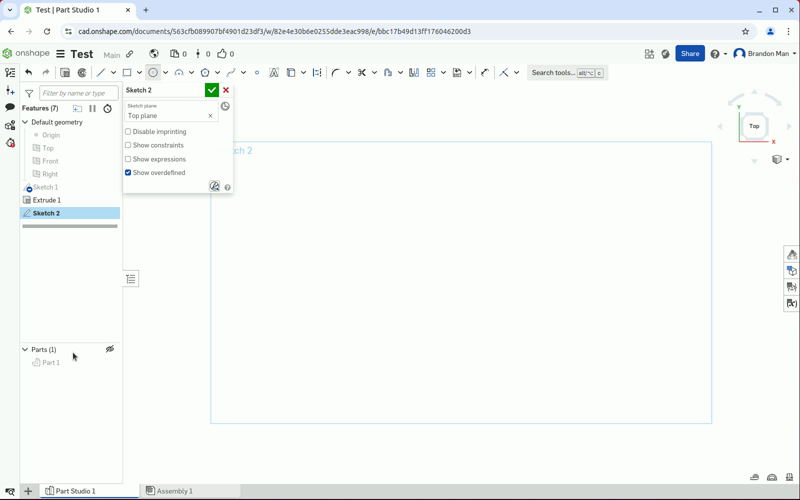
key_down(shift)
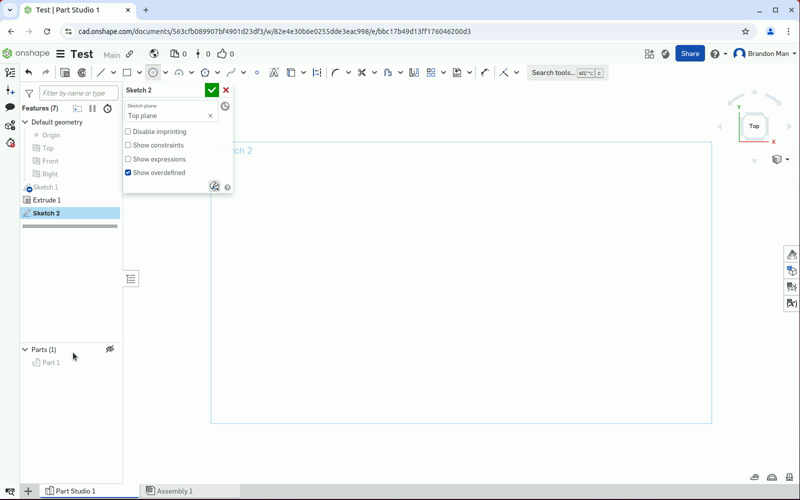
mouse_move(444, 292)
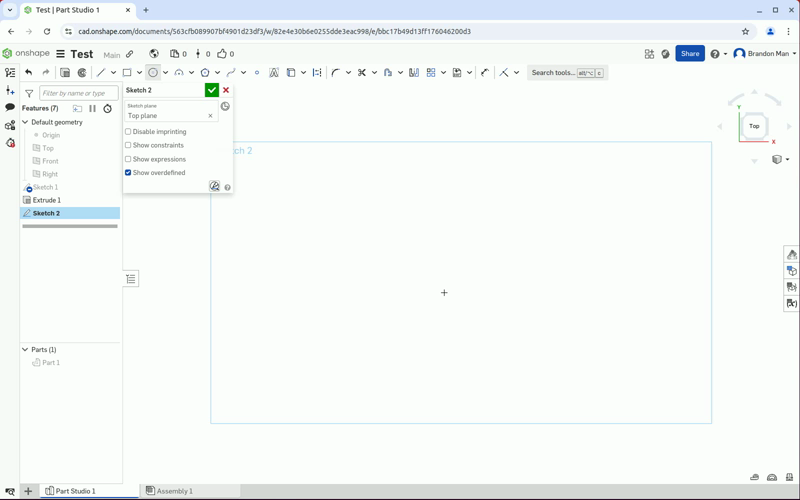
click(444, 292)
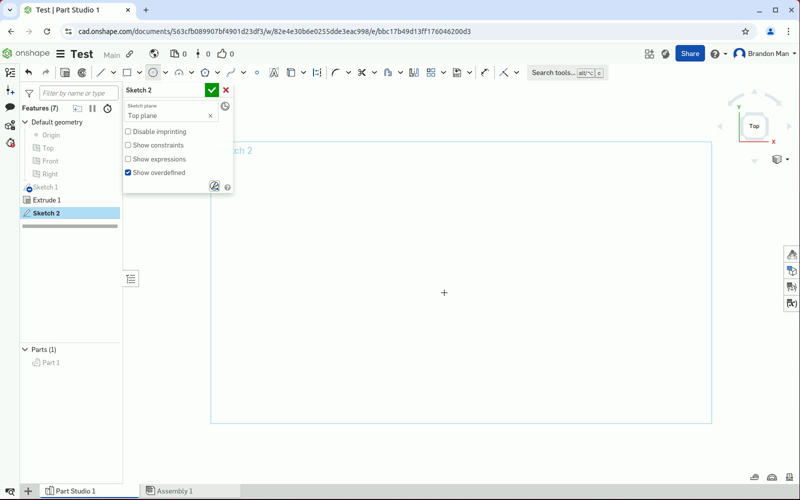
key_up(shift)
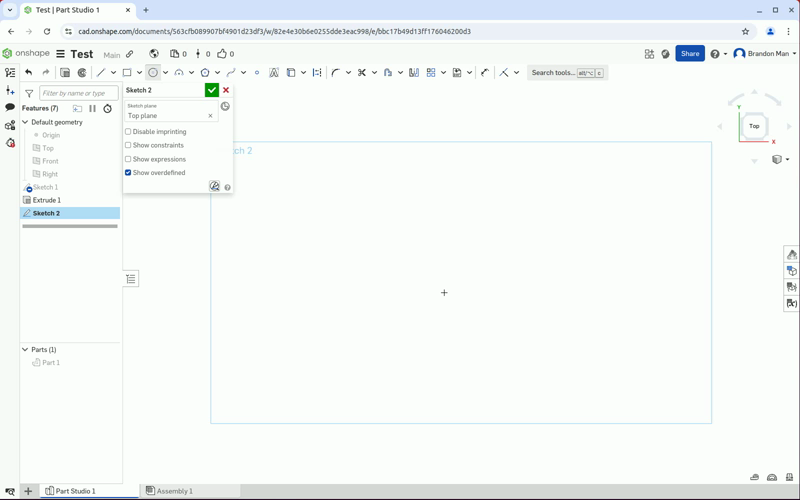
mouse_move(447, 292)
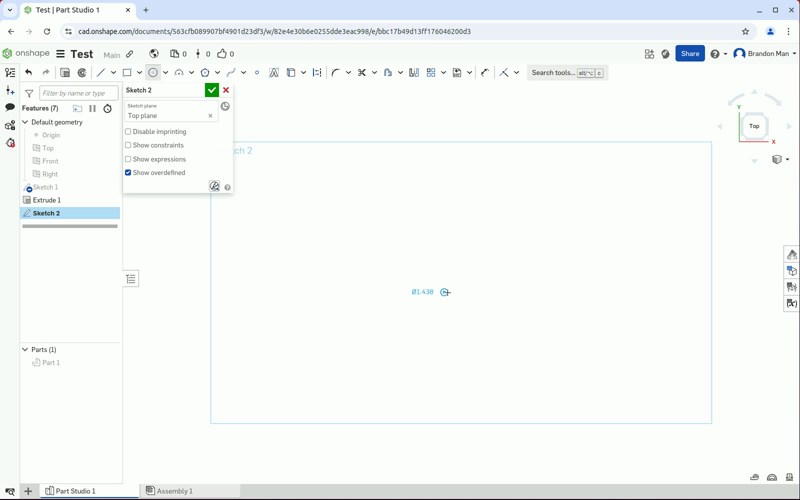
click(447, 292)
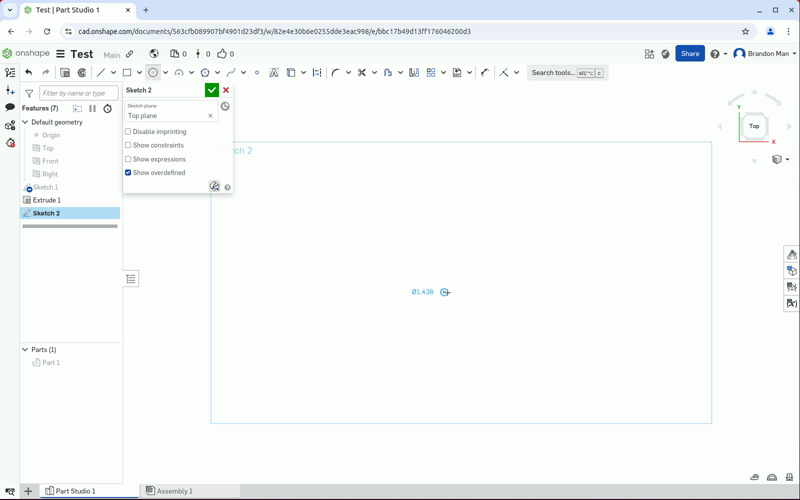
key(esc)
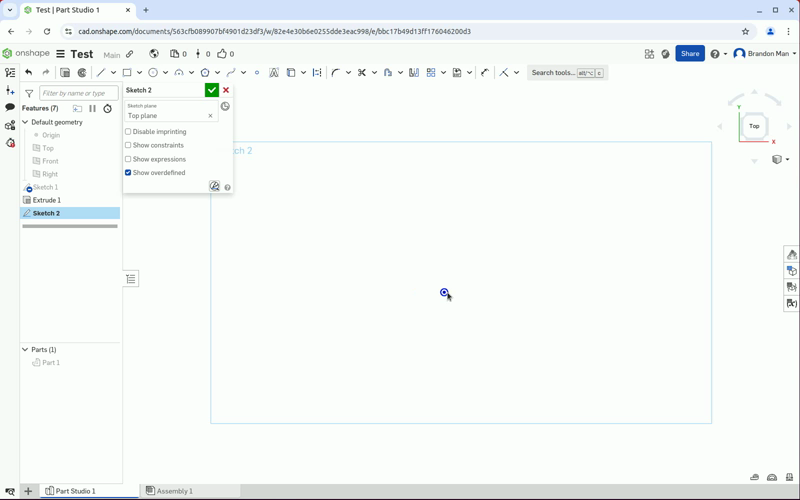
mouse_move(441, 291)
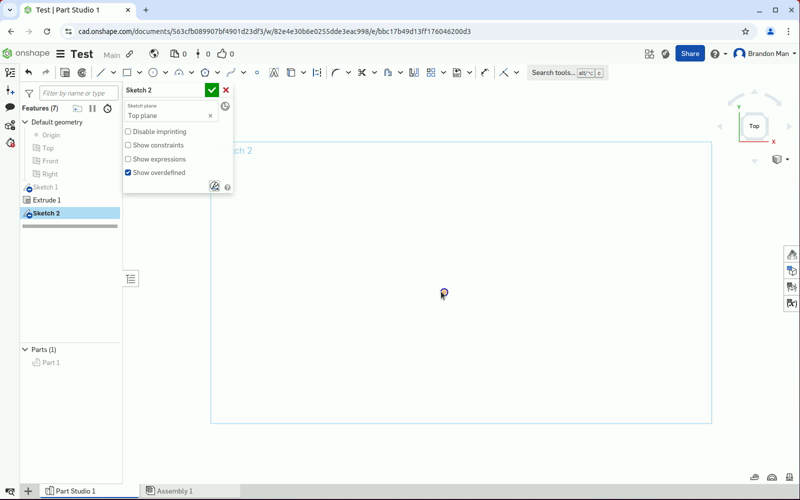
scroll(6)
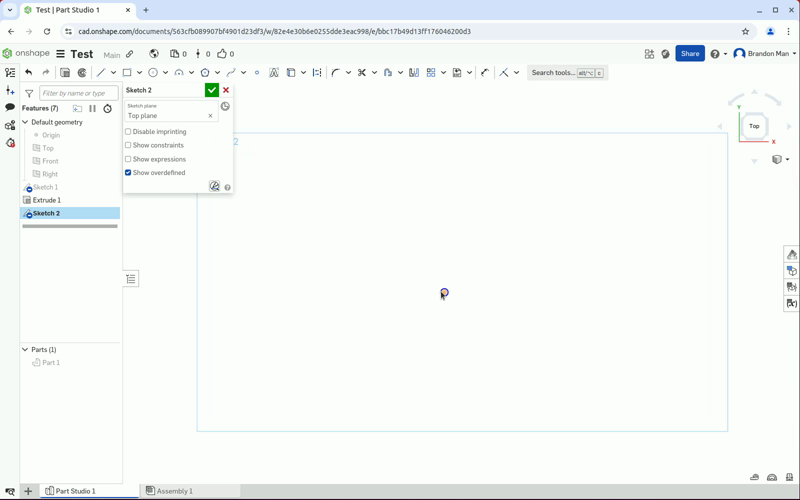
scroll(6)
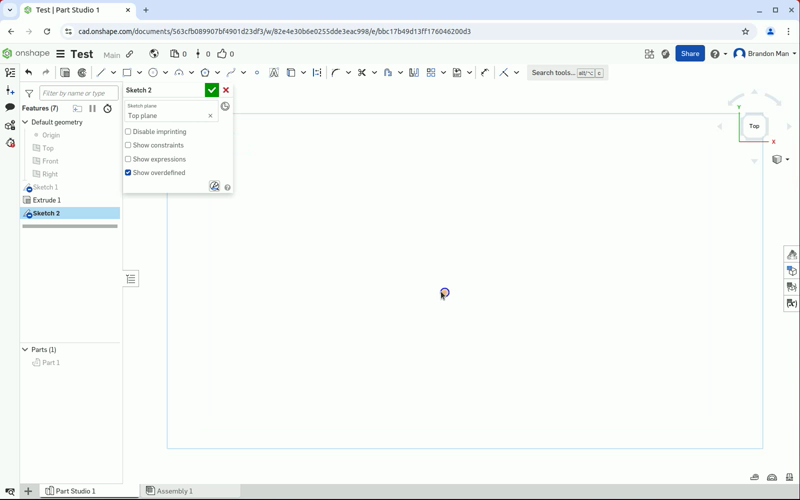
scroll(6)
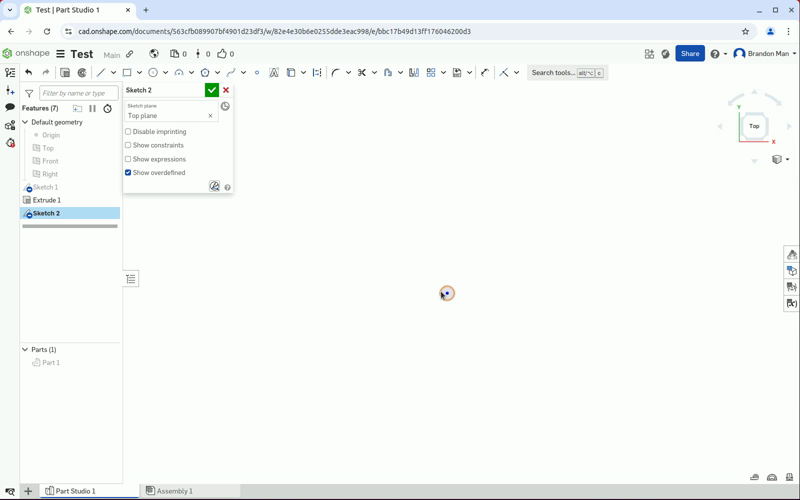
scroll(6)
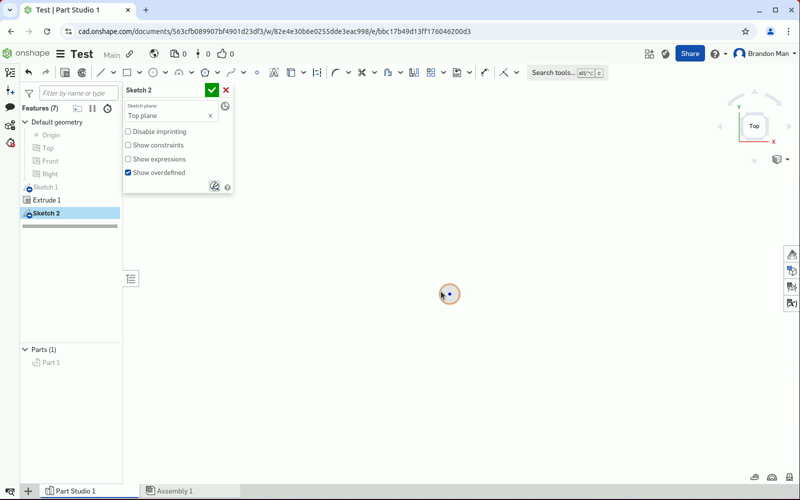
scroll(6)
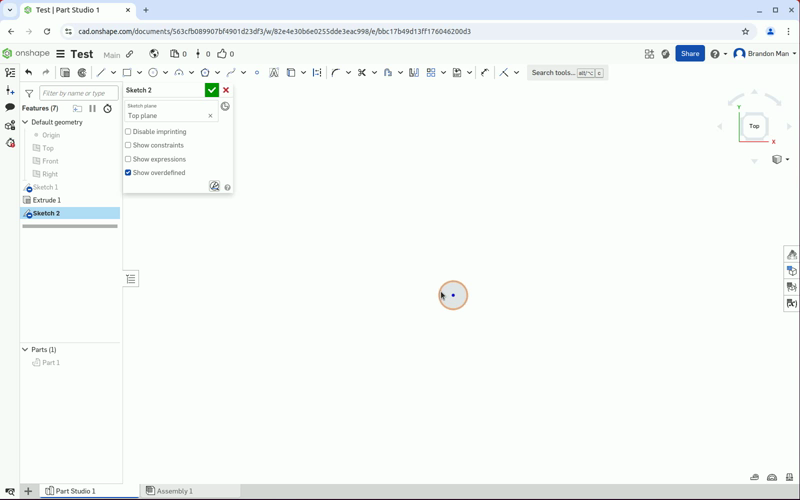
scroll(6)
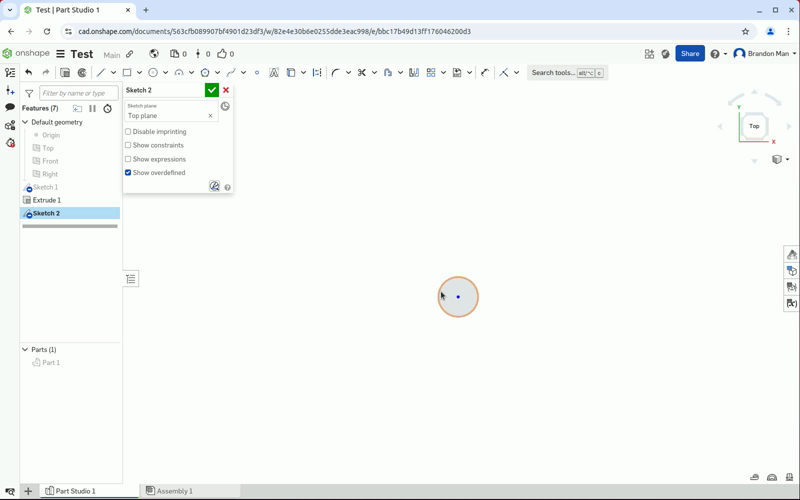
scroll(6)
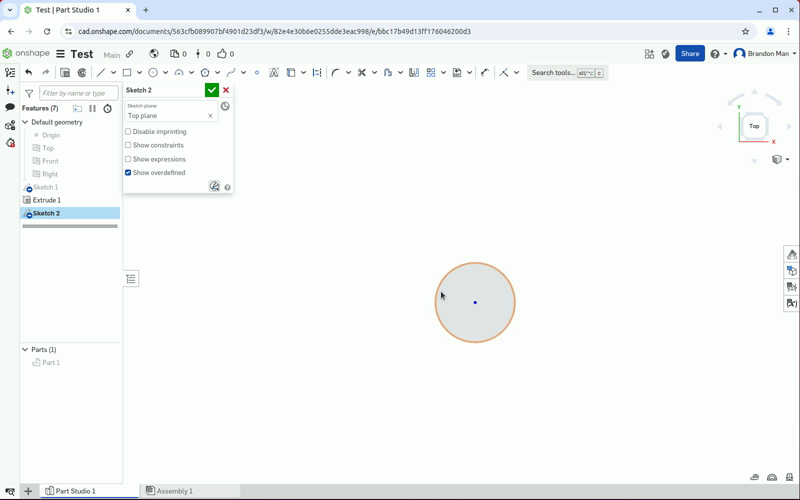
click(441, 291)
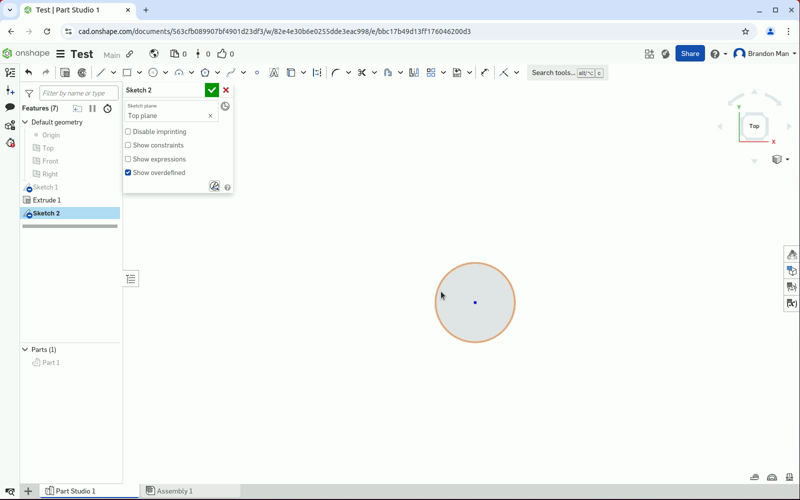
scroll(-6)
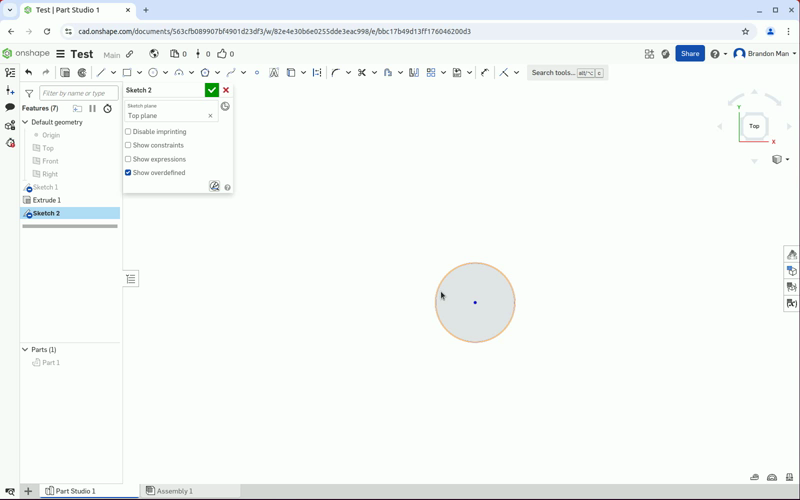
scroll(-6)
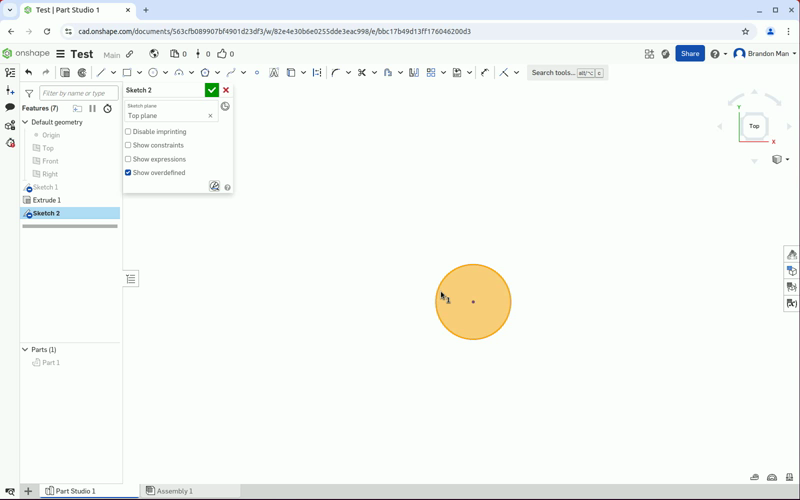
scroll(-6)
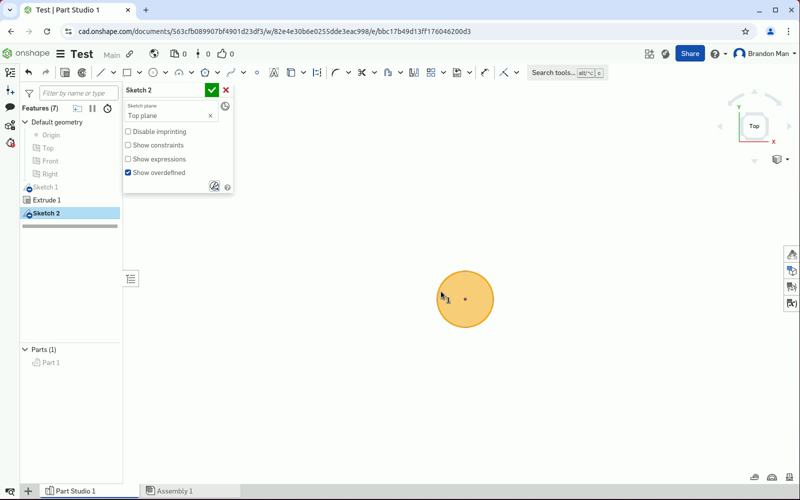
scroll(-6)
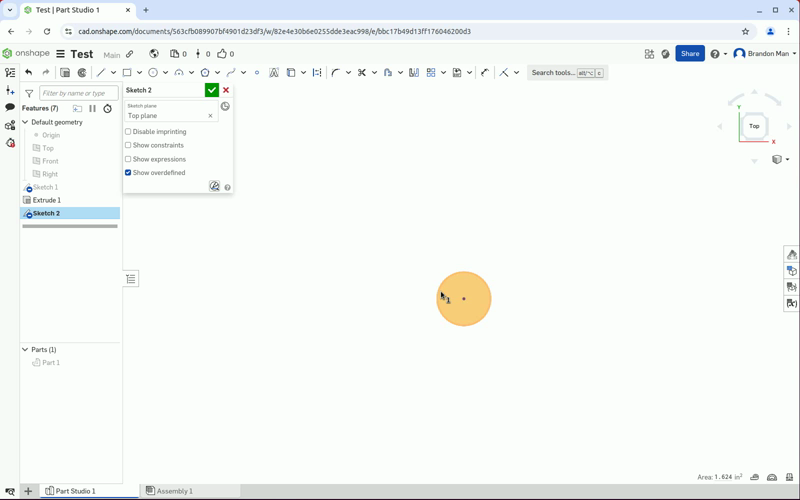
scroll(-6)
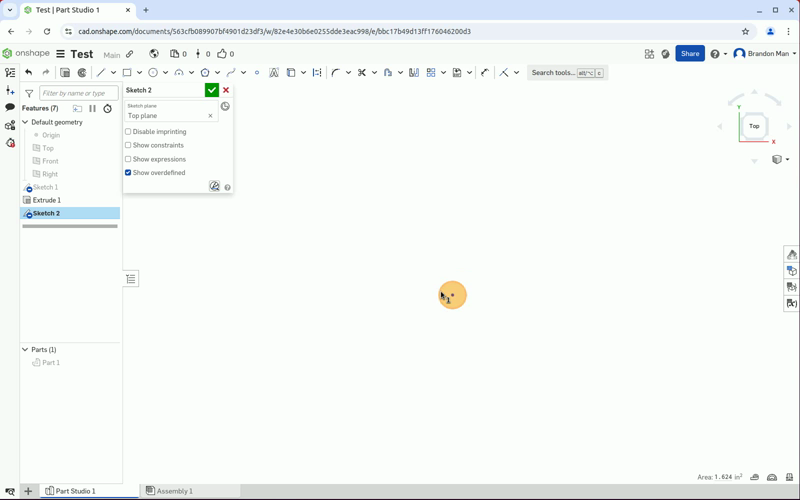
scroll(-6)
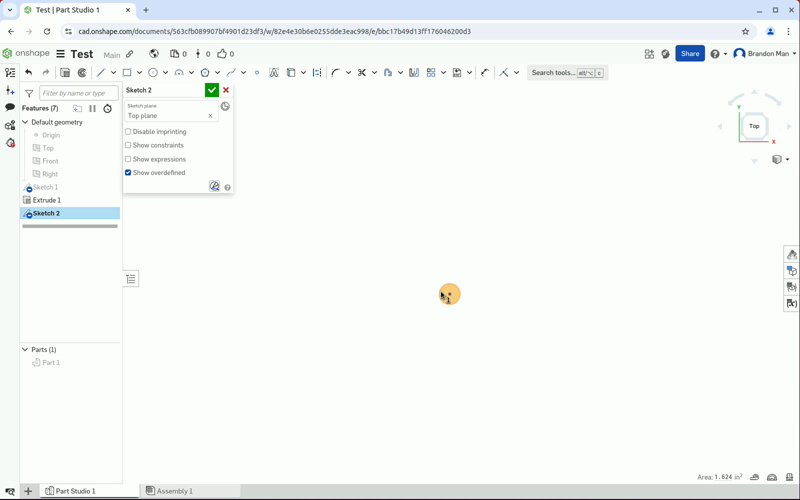
scroll(-6)
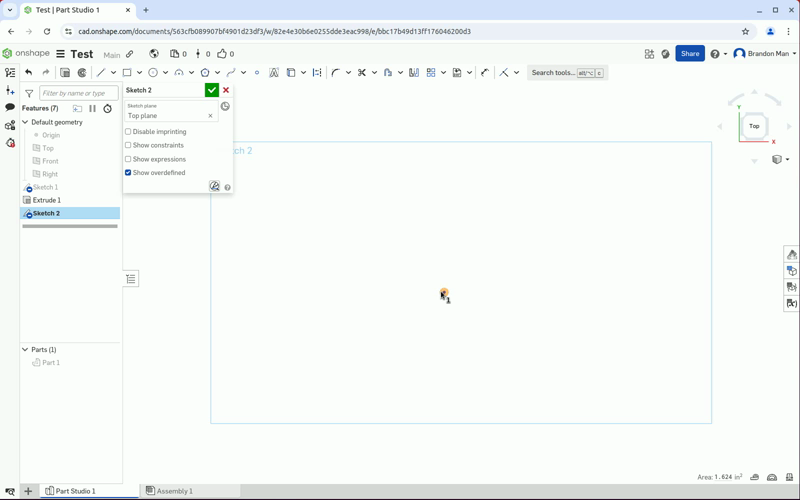
mouse_move(73, 352)
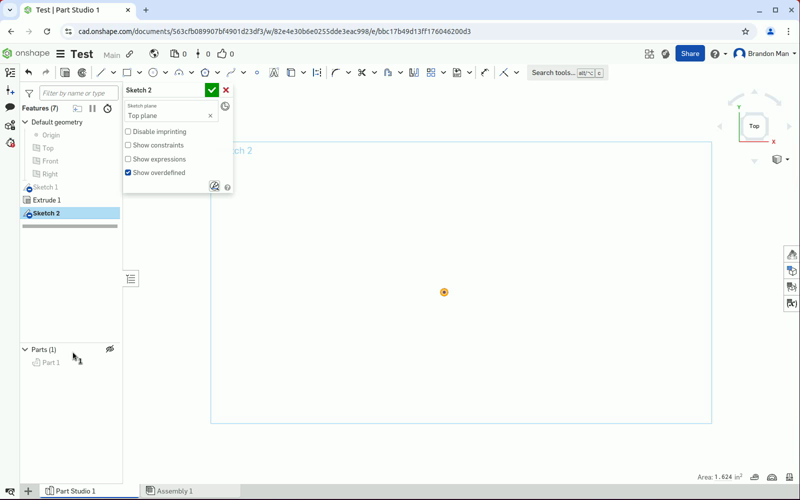
key(shift+y)
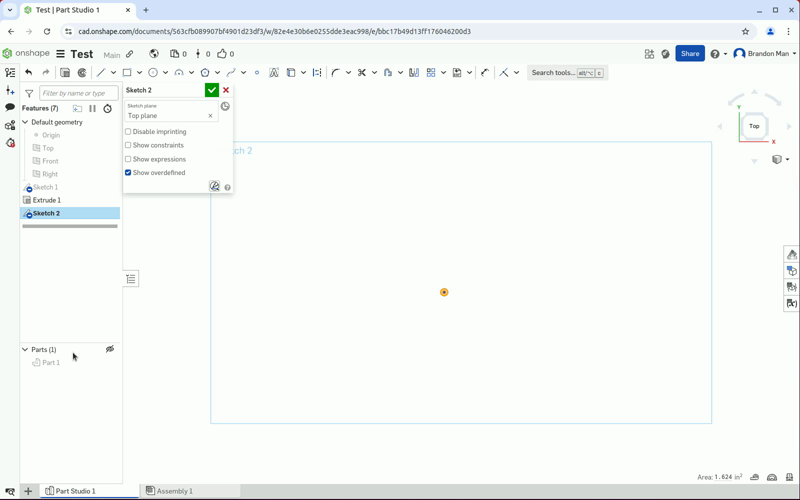
key(shift+e)
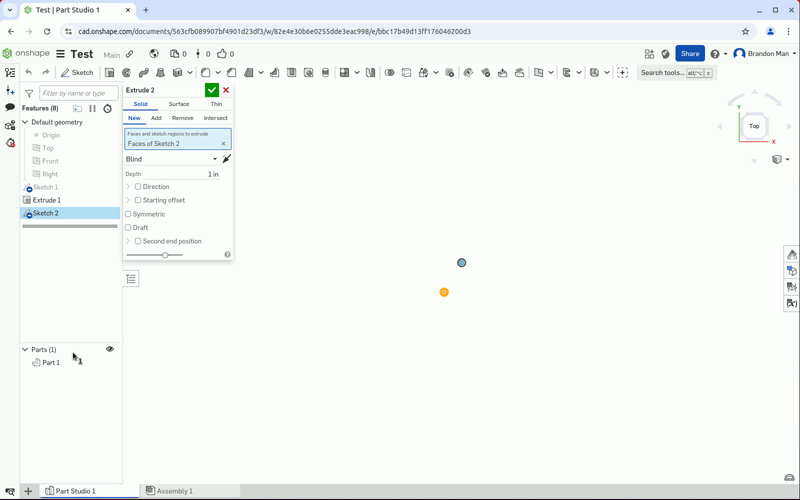
mouse_move(143, 106)
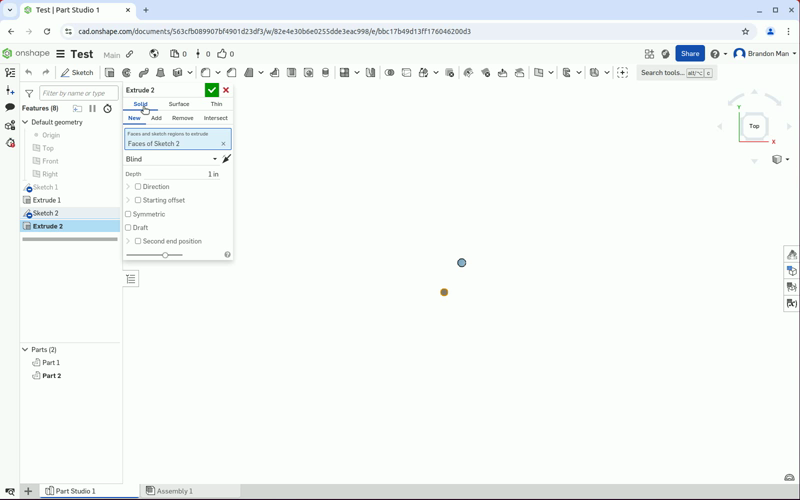
click(143, 106)
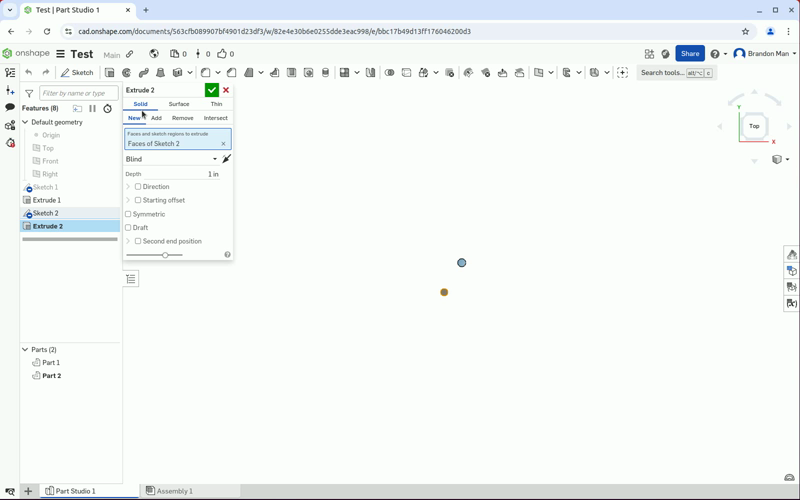
mouse_move(137, 120)
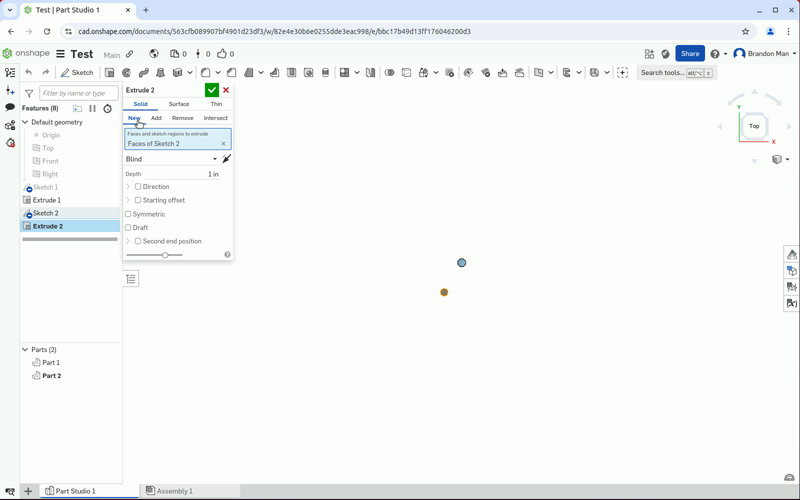
click(137, 120)
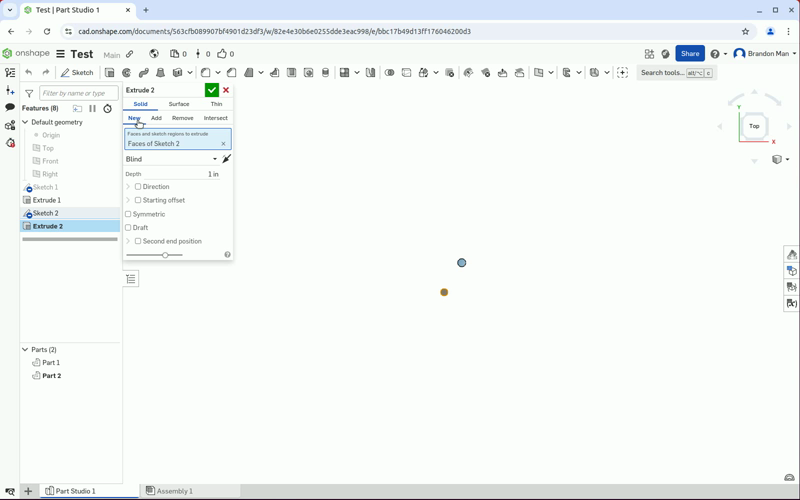
key(tab, 4)
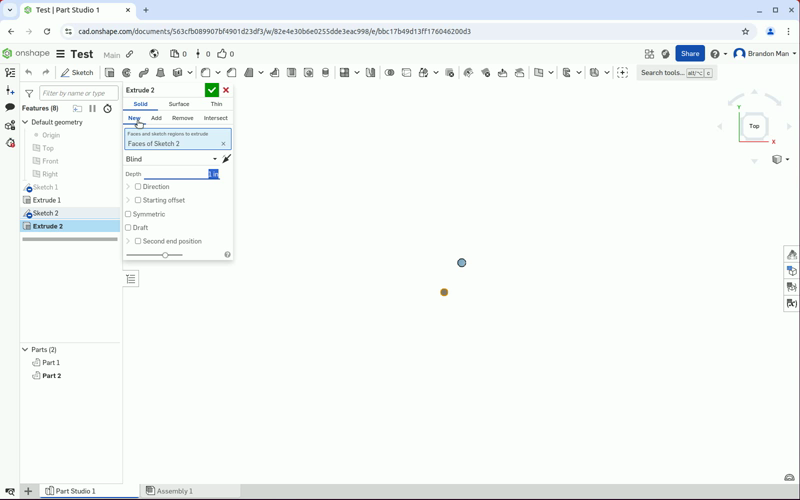
text(23.108)
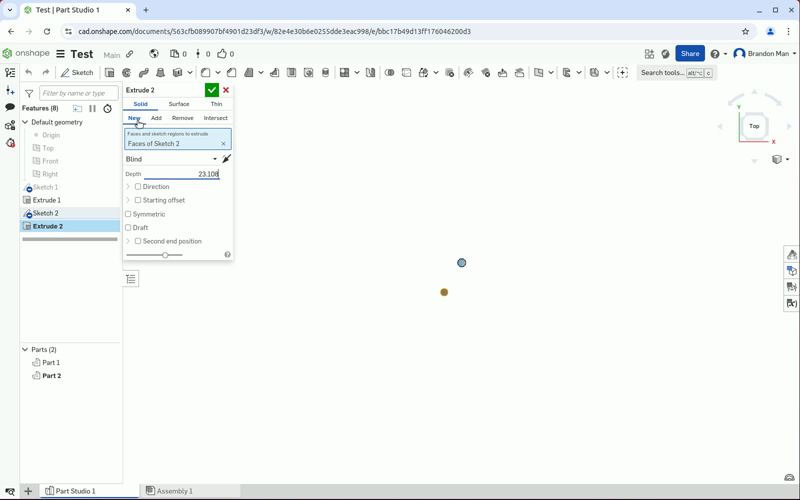
key(enter)
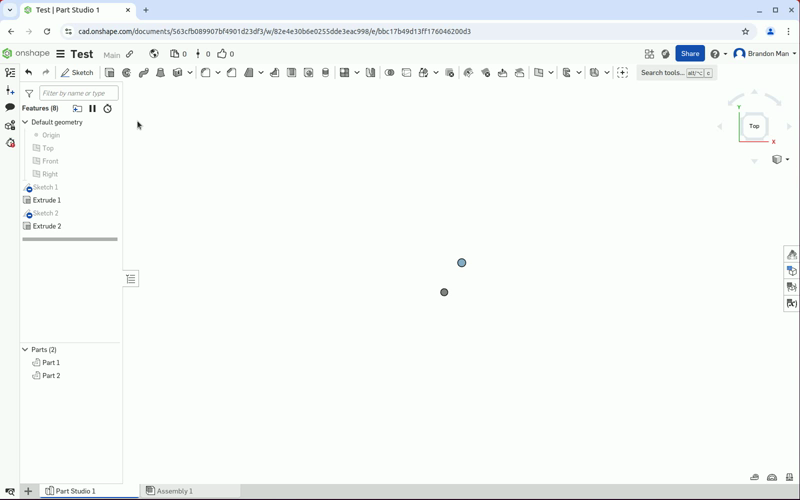
key(shift+h)
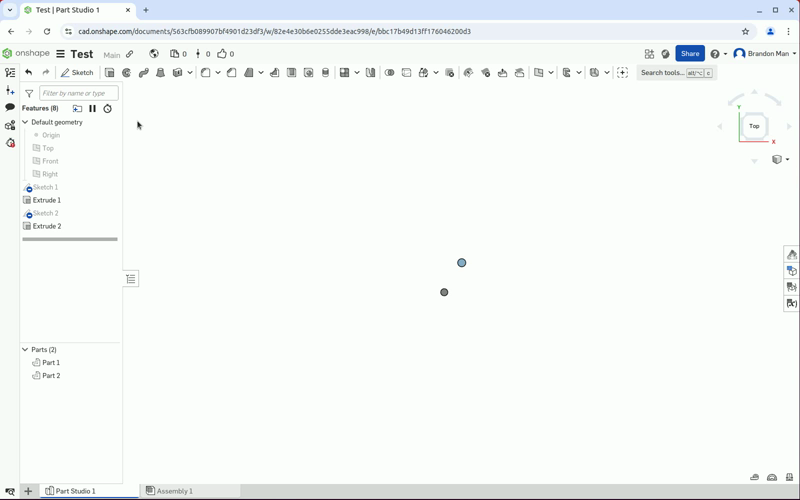
key(shift+h)
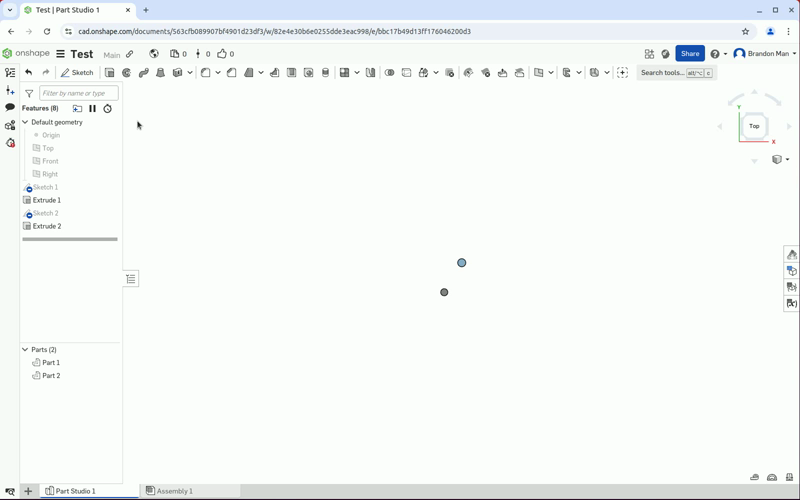
mouse_move(73, 189)
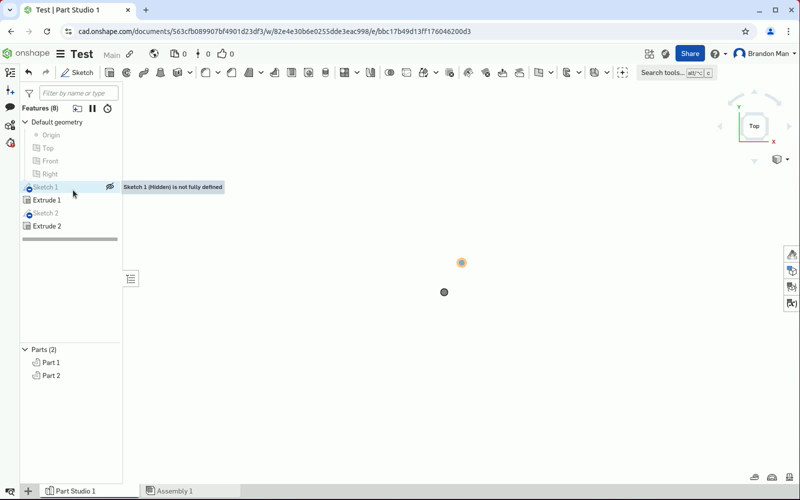
click(73, 189)
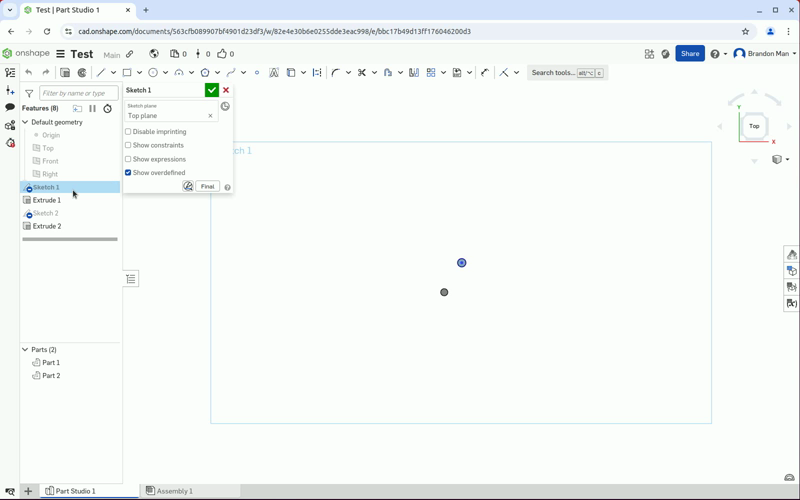
mouse_move(229, 92)
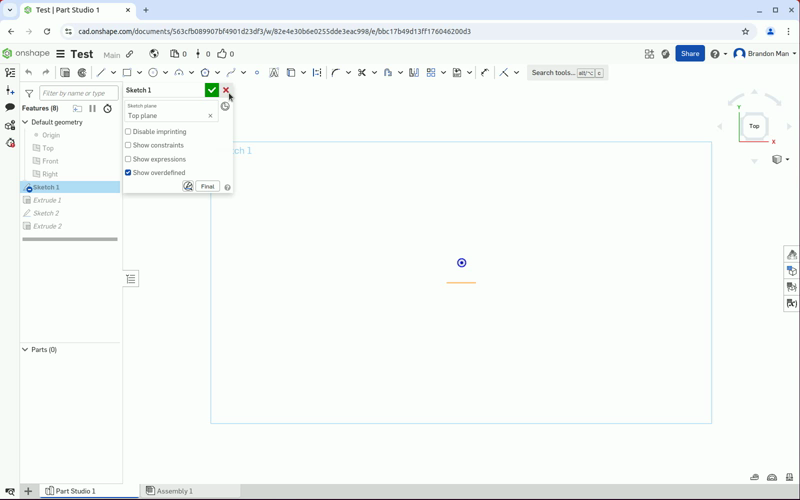
click(229, 92)
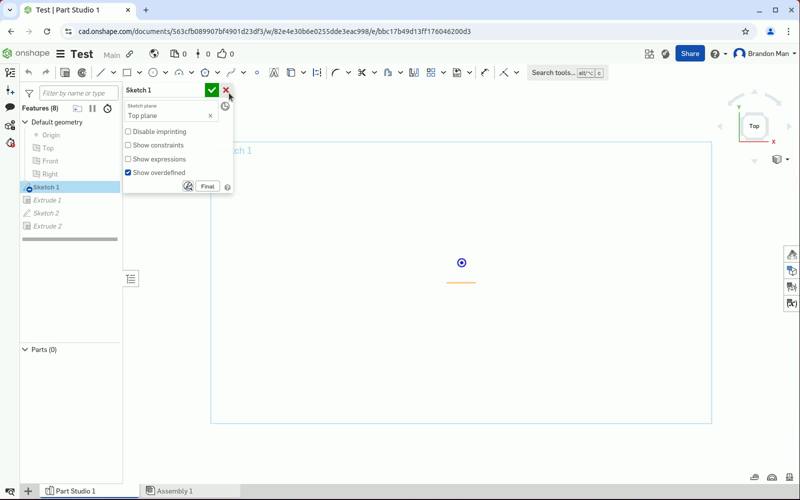
key(shift+s)
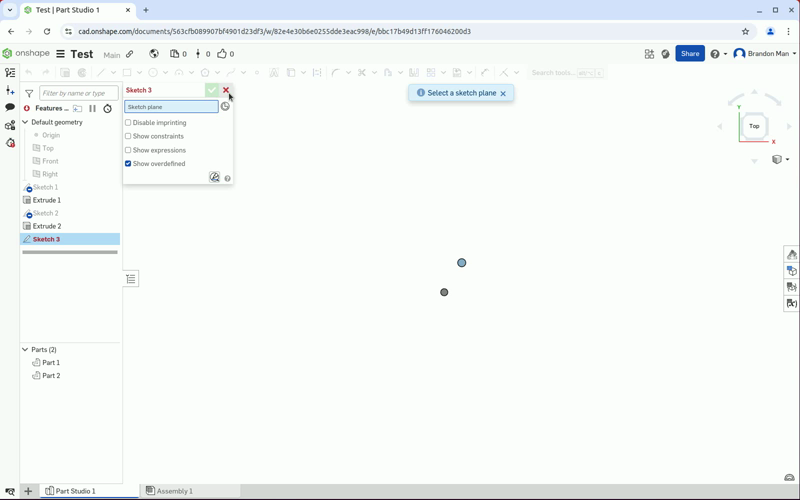
mouse_move(73, 150)
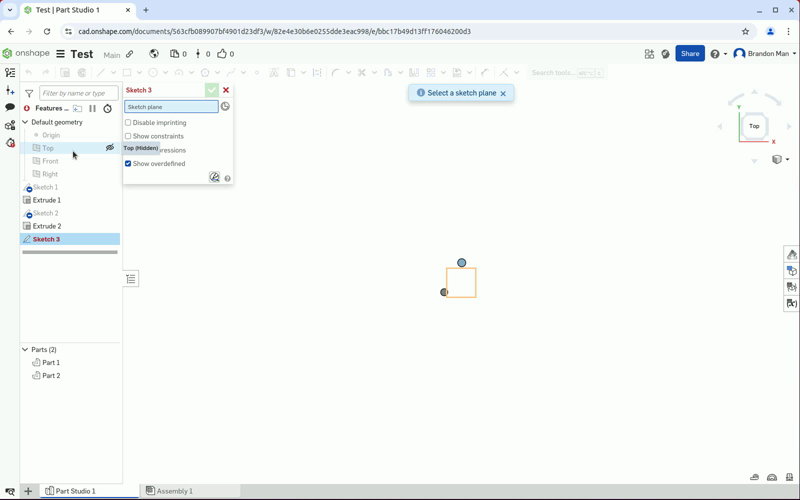
click(73, 150)
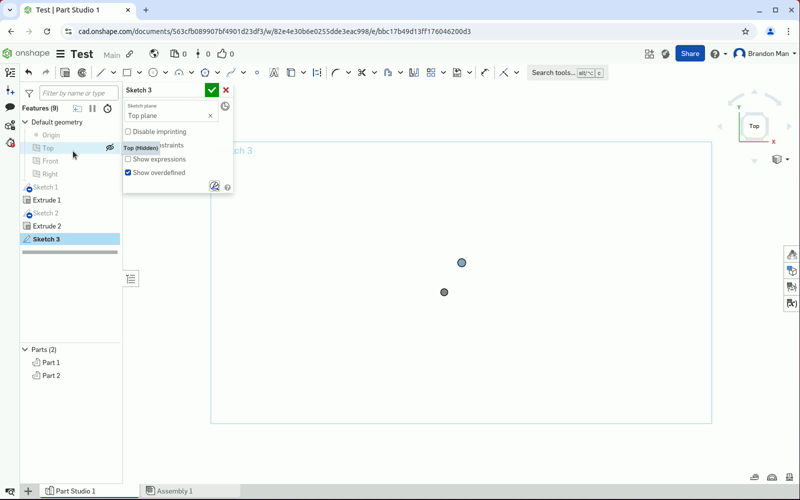
mouse_move(73, 352)
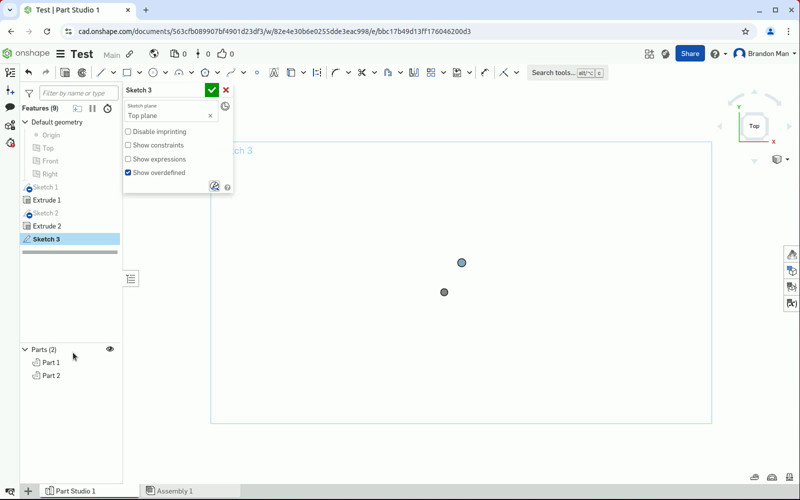
key(y)
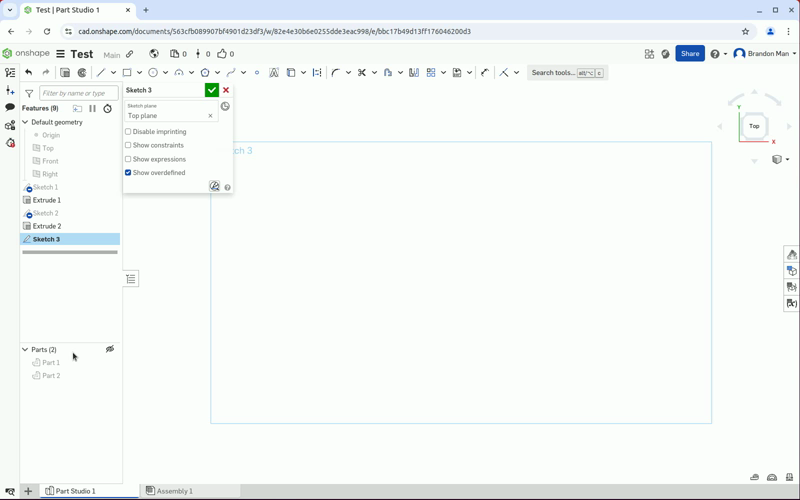
key(c)
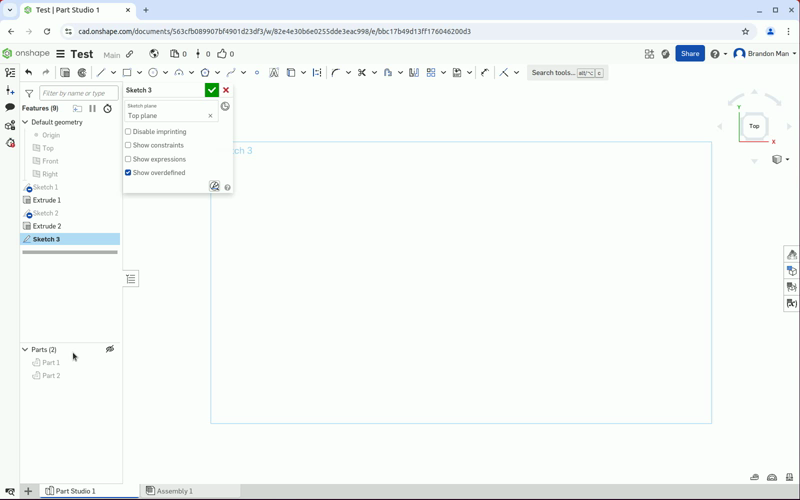
key_down(shift)
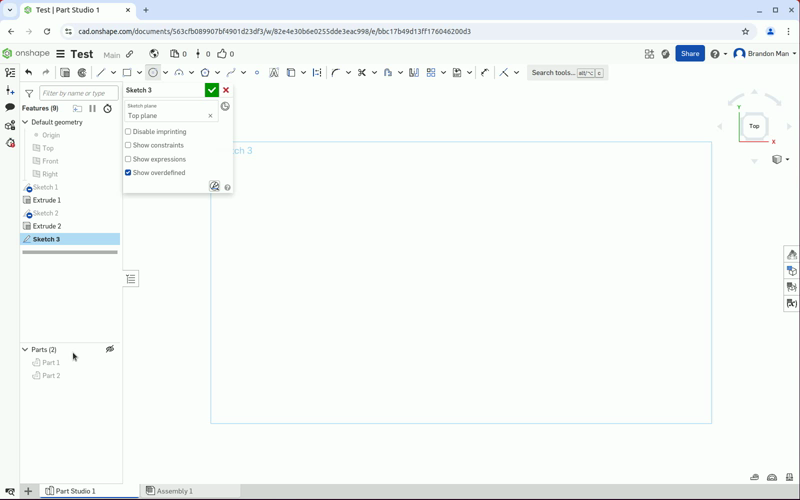
mouse_move(478, 292)
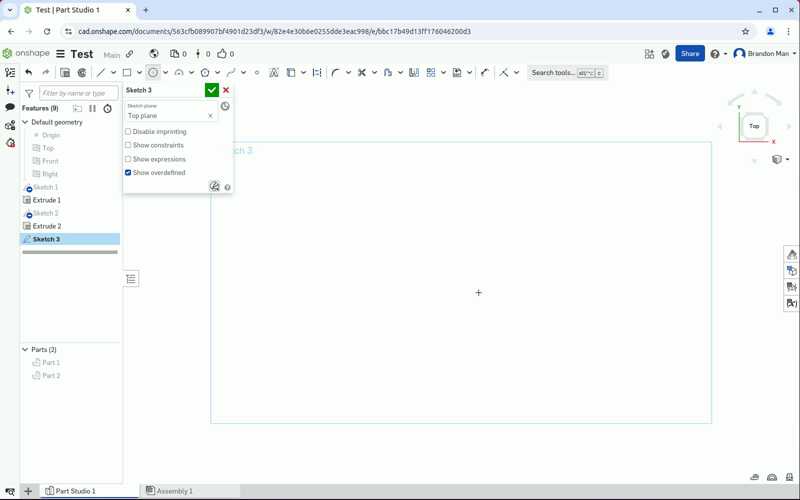
click(478, 292)
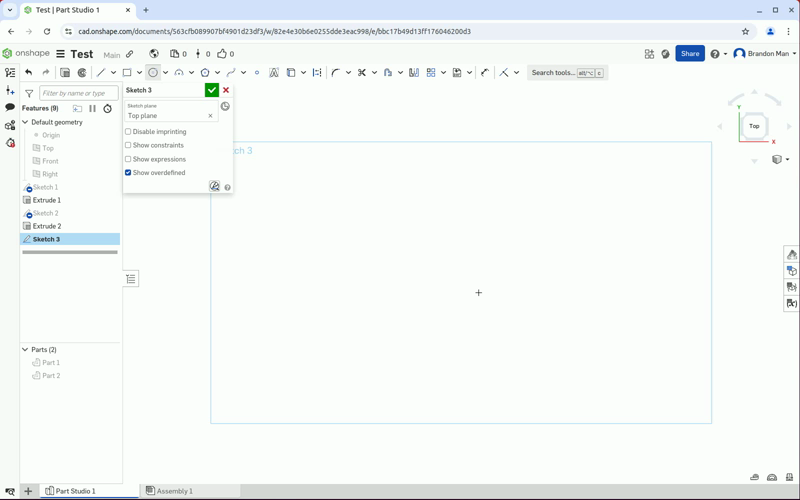
key_up(shift)
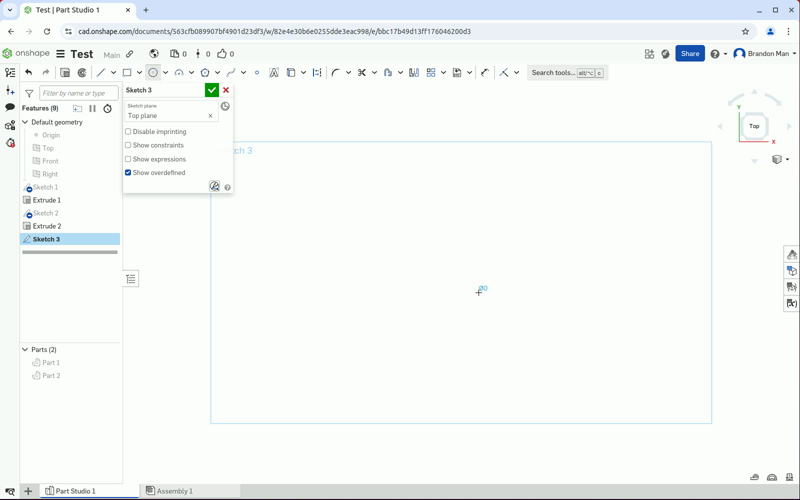
mouse_move(482, 292)
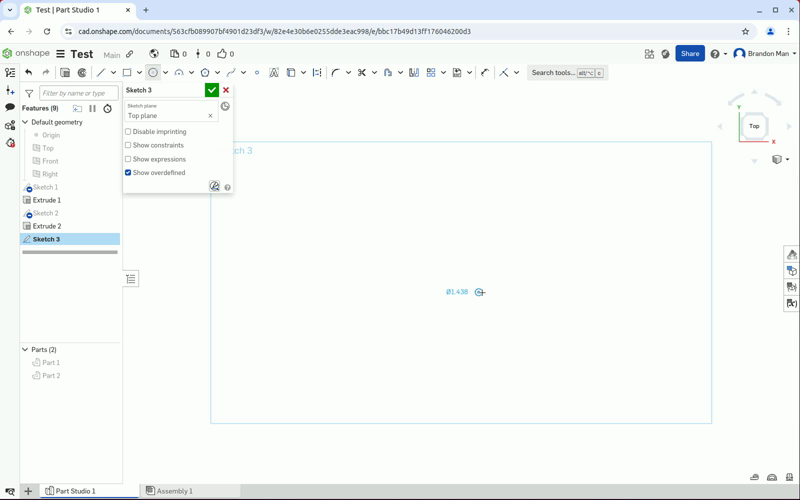
click(482, 292)
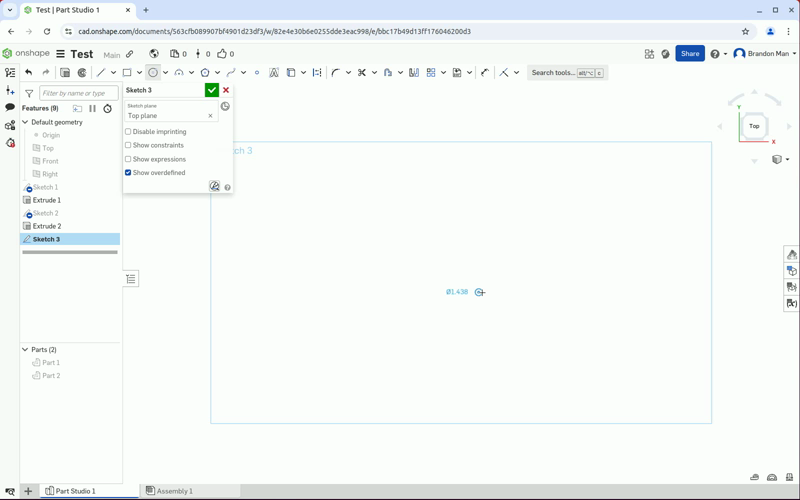
key(esc)
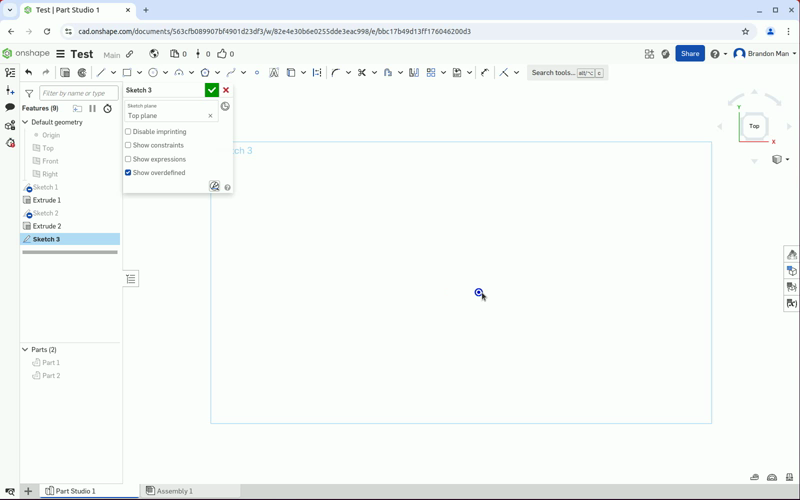
mouse_move(477, 289)
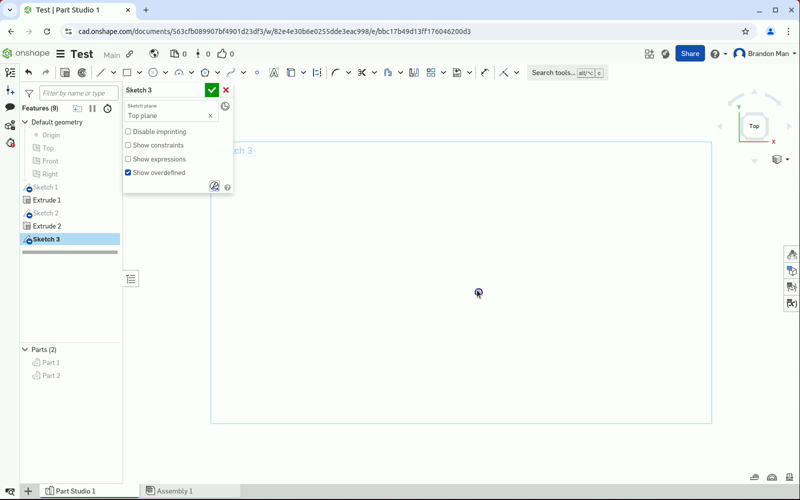
scroll(6)
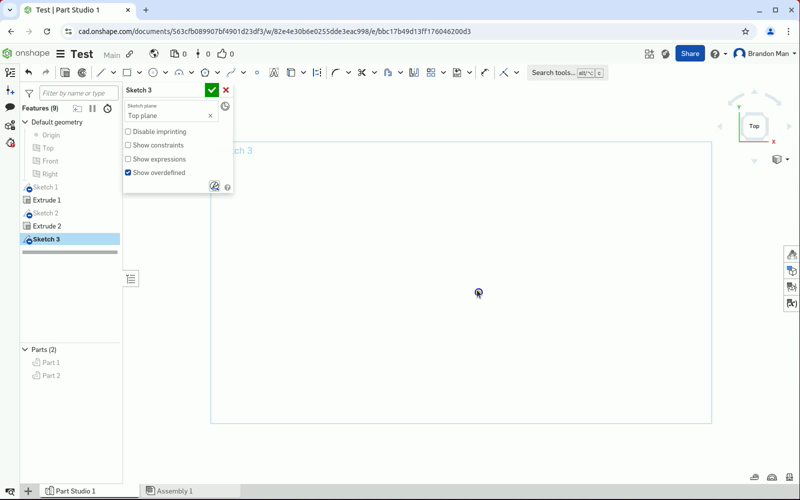
scroll(6)
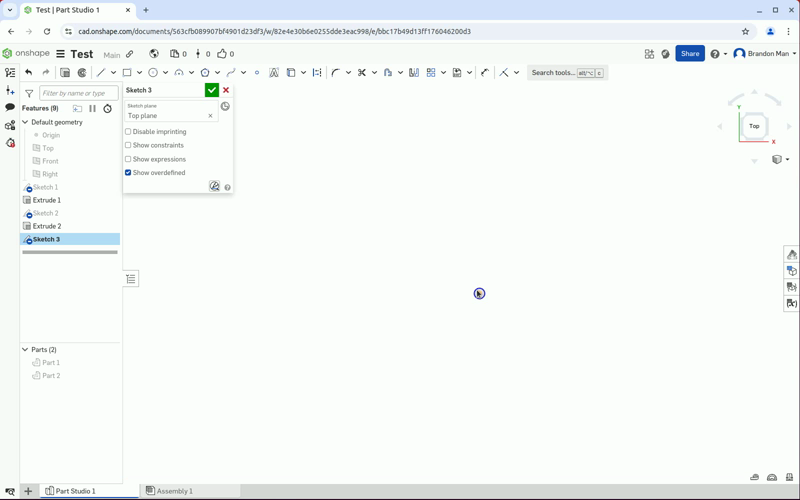
scroll(6)
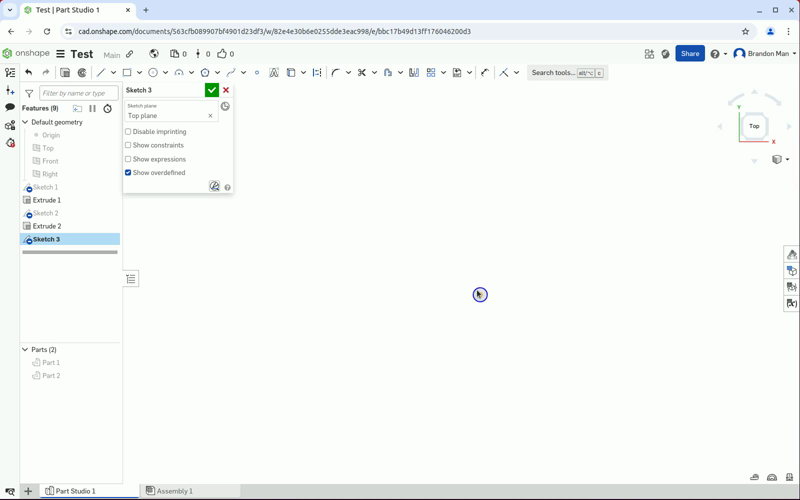
scroll(6)
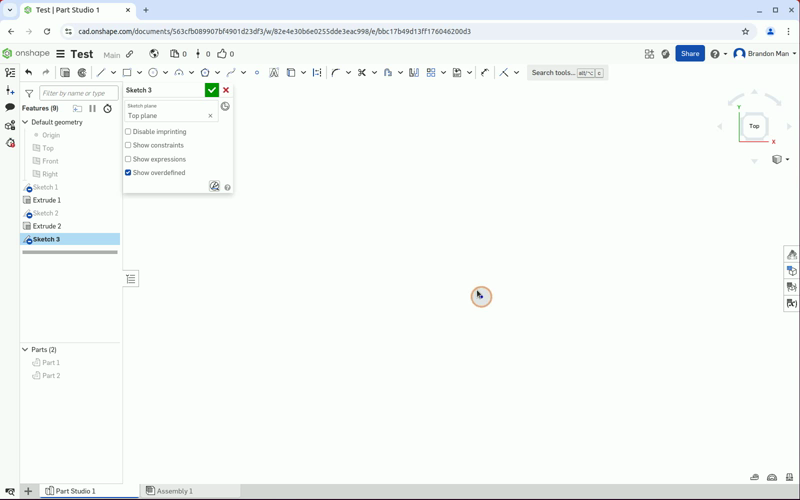
scroll(6)
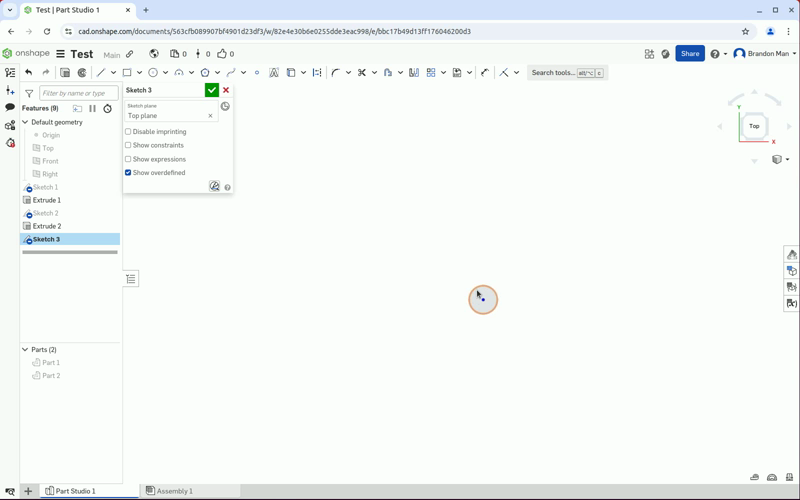
scroll(6)
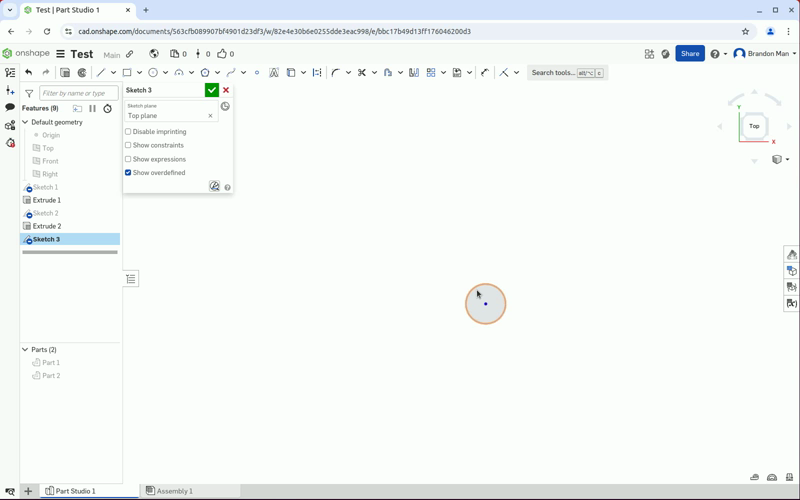
scroll(6)
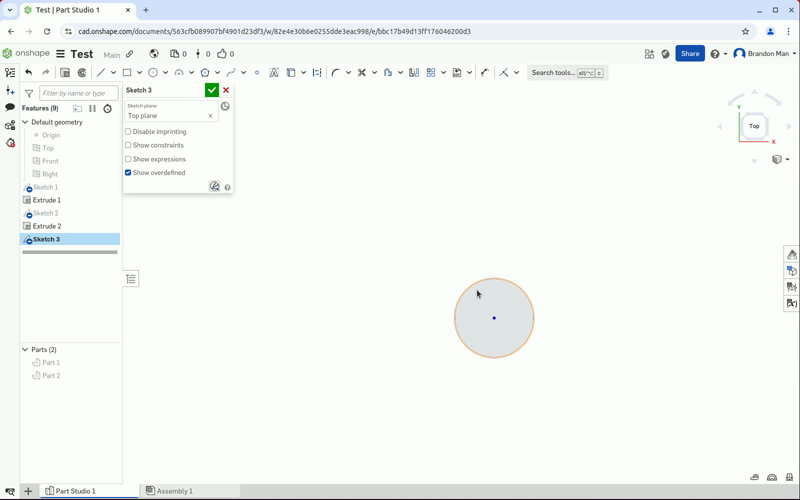
click(477, 289)
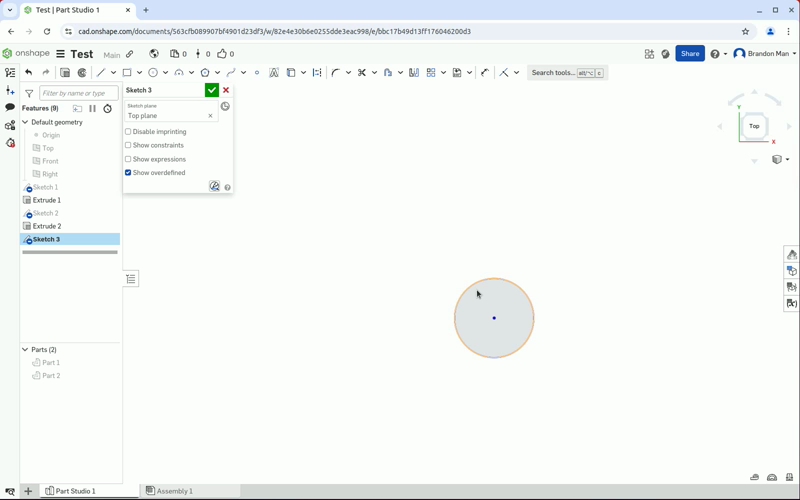
scroll(-6)
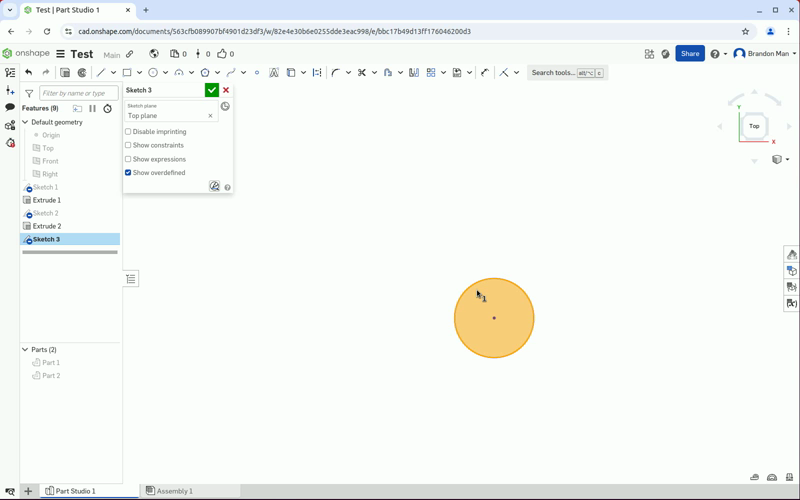
scroll(-6)
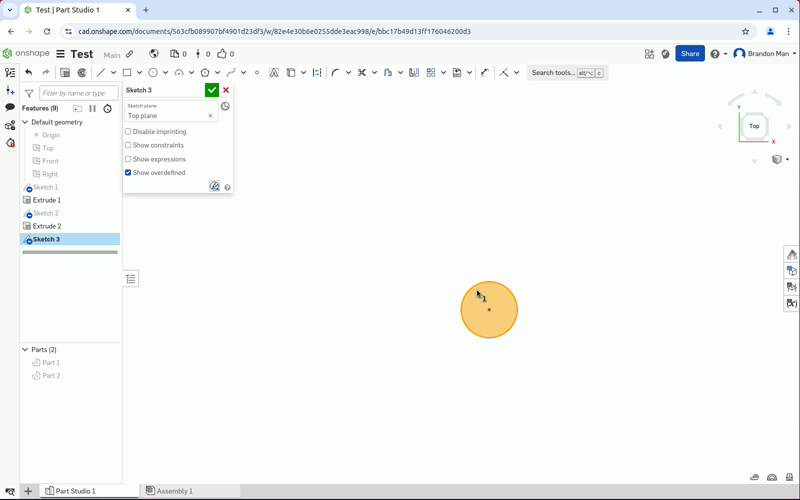
scroll(-6)
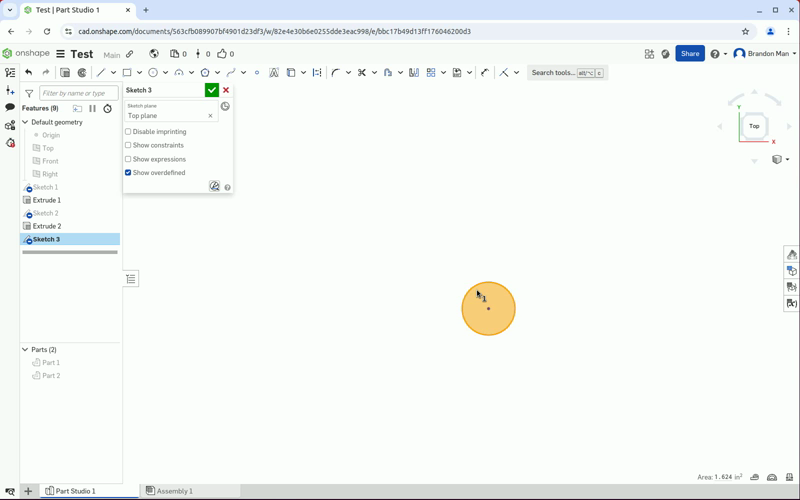
scroll(-6)
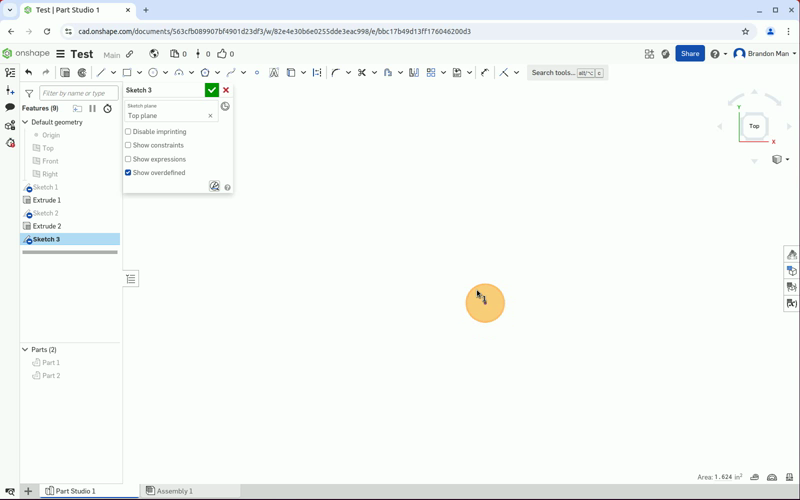
scroll(-6)
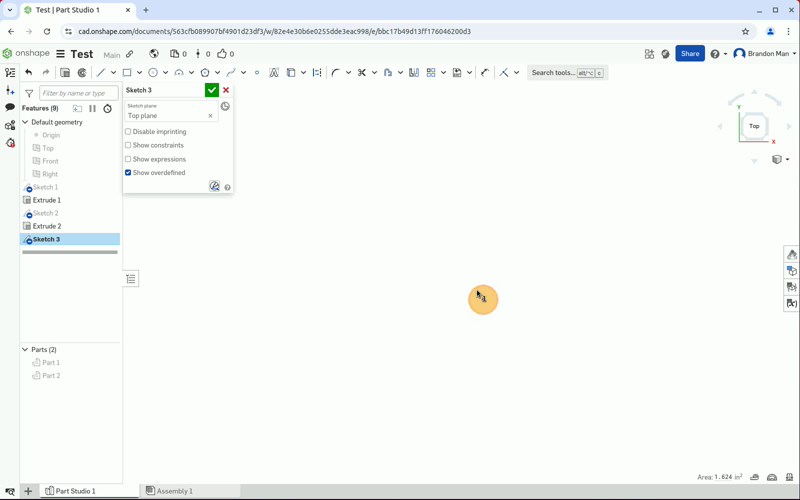
scroll(-6)
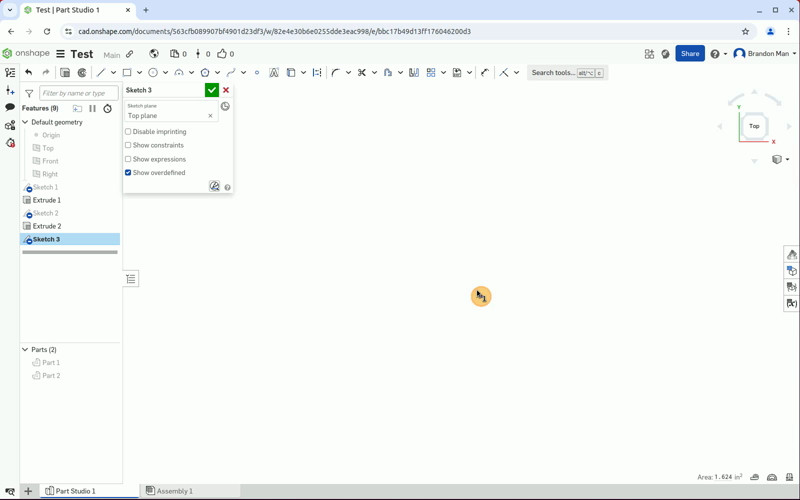
scroll(-6)
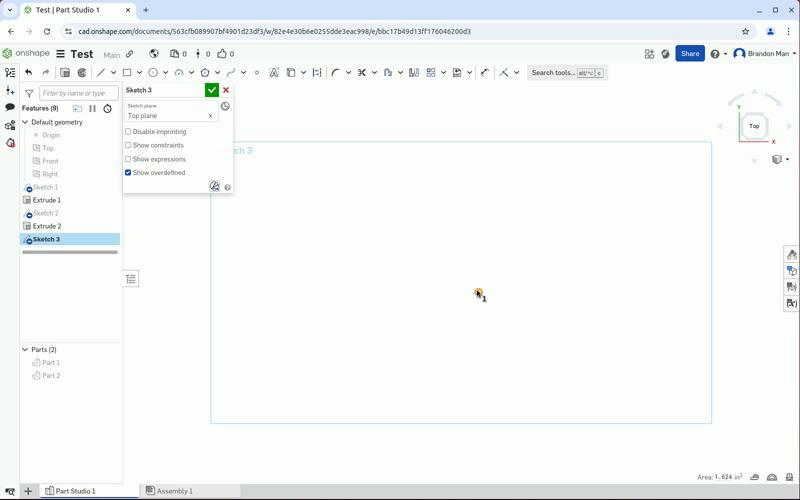
mouse_move(73, 352)
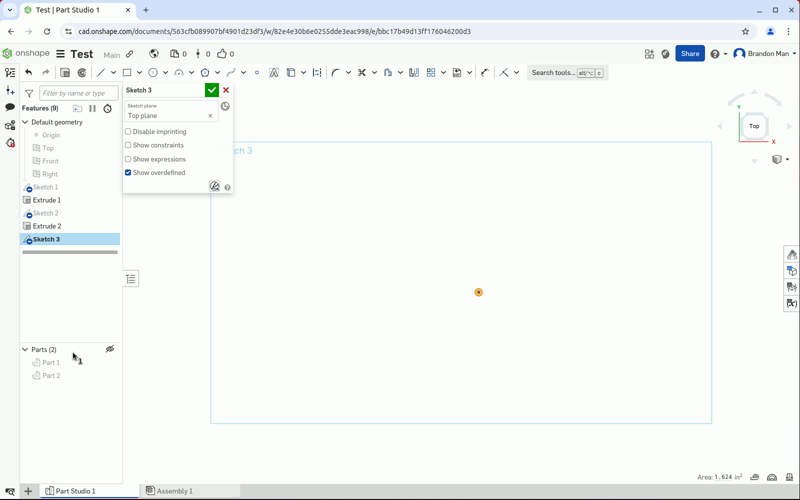
key(shift+y)
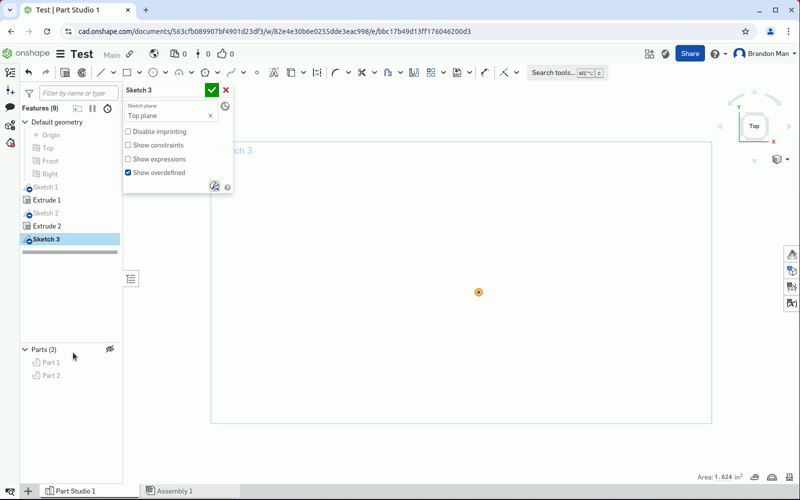
key(shift+e)
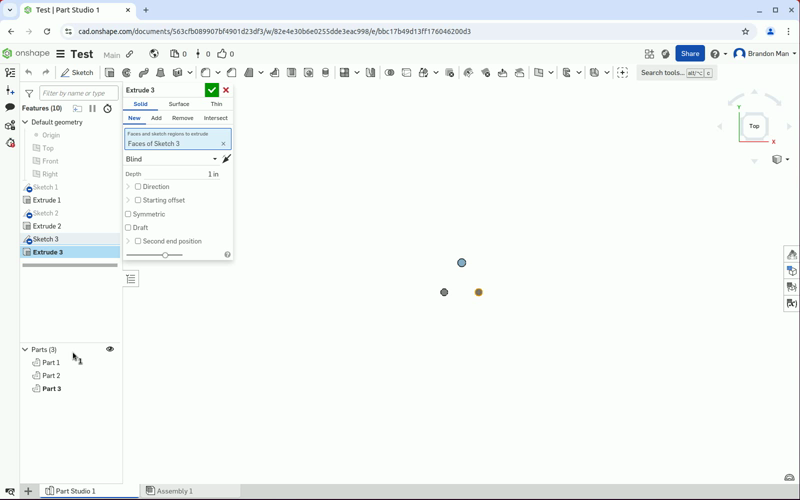
mouse_move(143, 106)
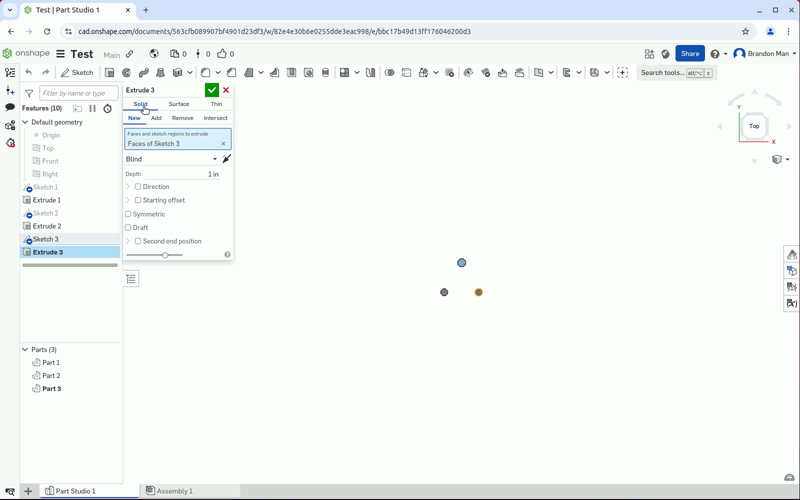
click(143, 106)
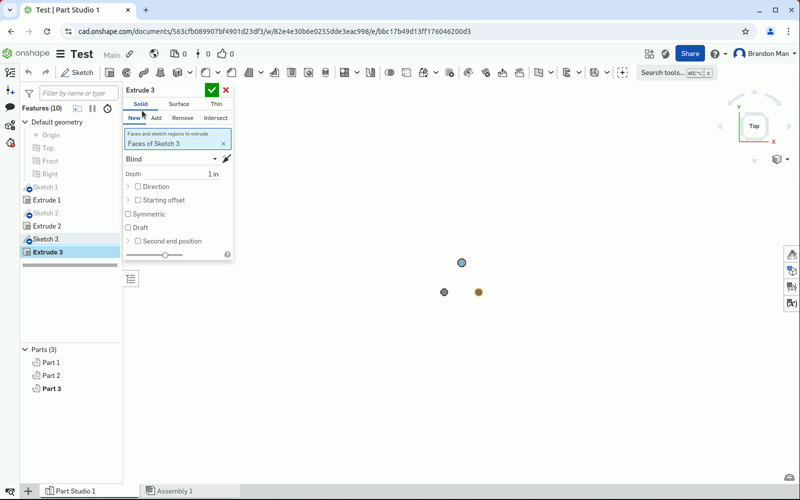
mouse_move(137, 120)
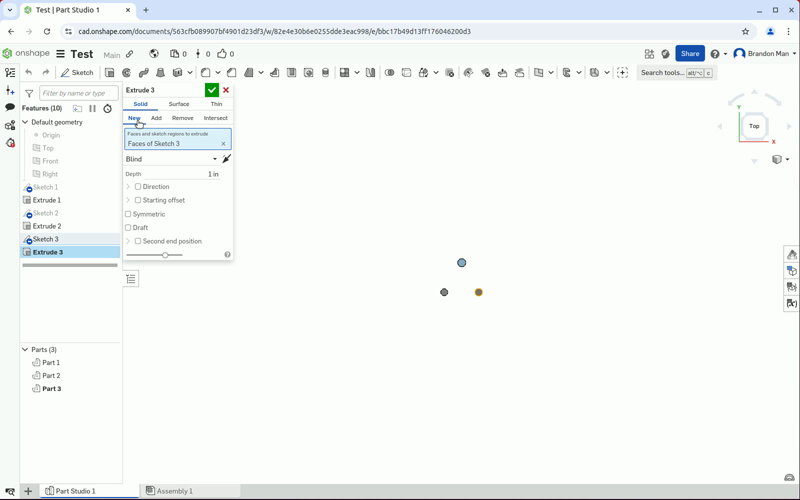
click(137, 120)
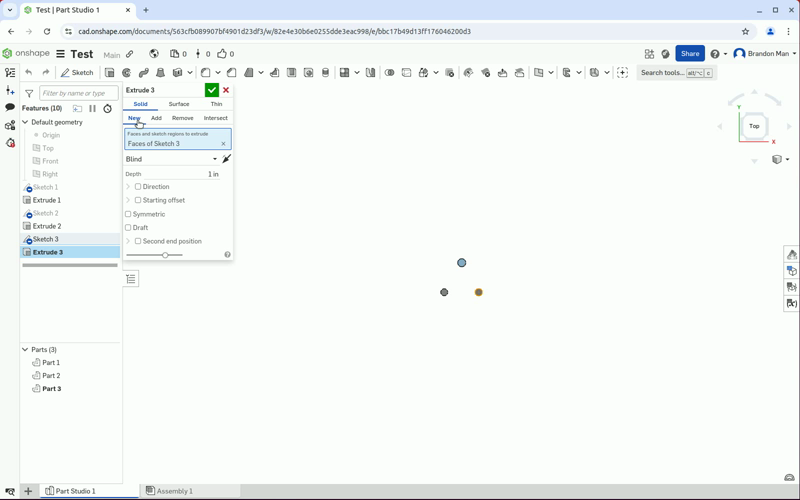
key(tab, 4)
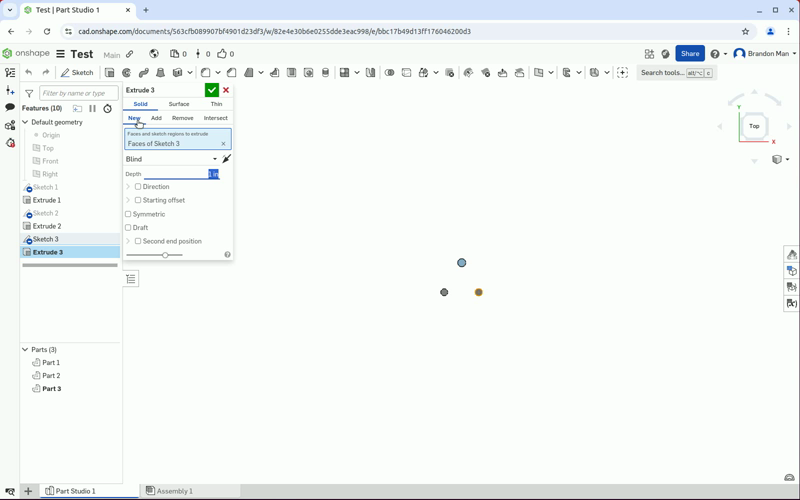
text(3.37)
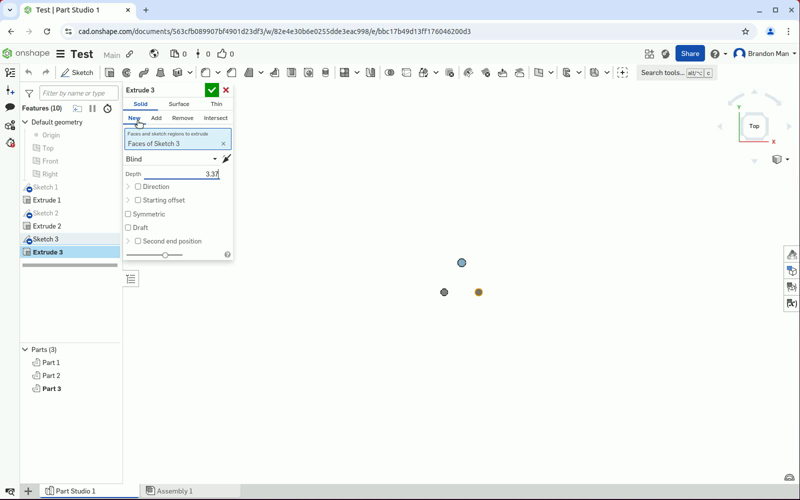
key(enter)
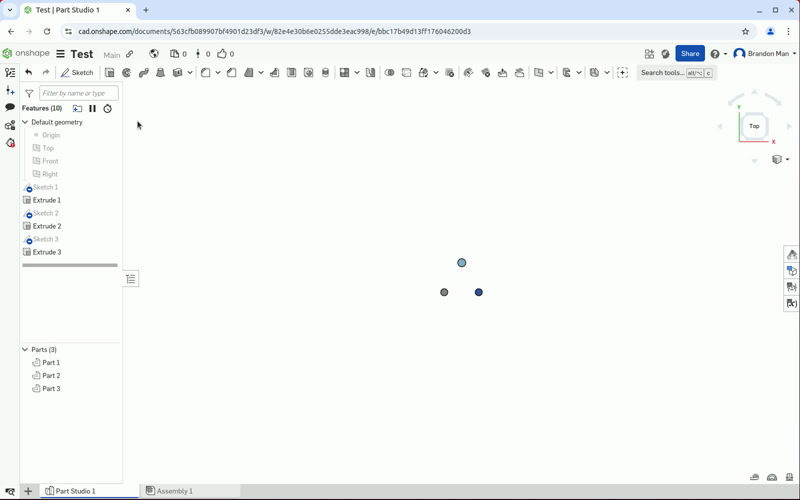
key(shift+h)
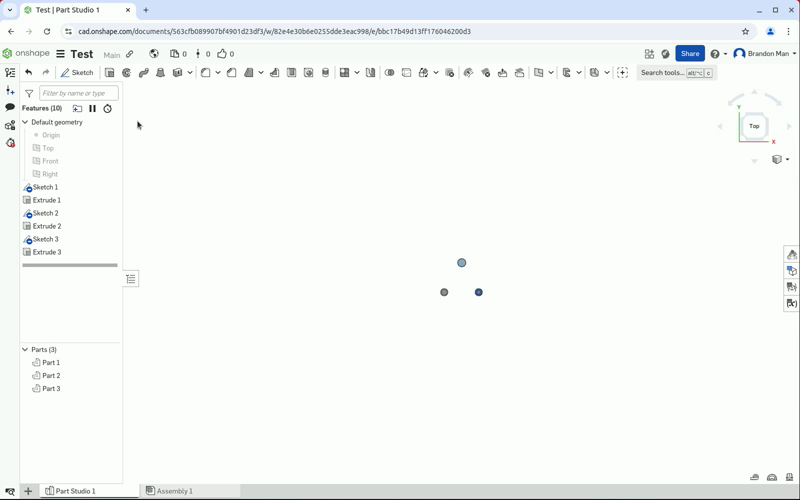
key(shift+h)
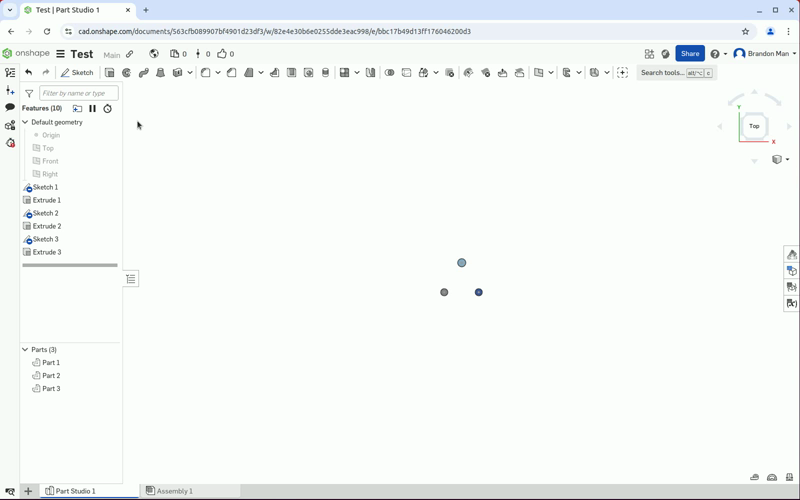
key(shift+7)
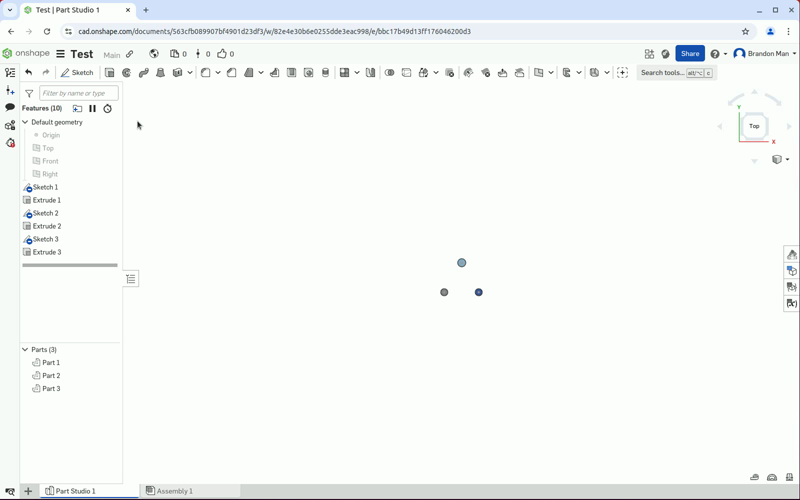
key(up, 3)
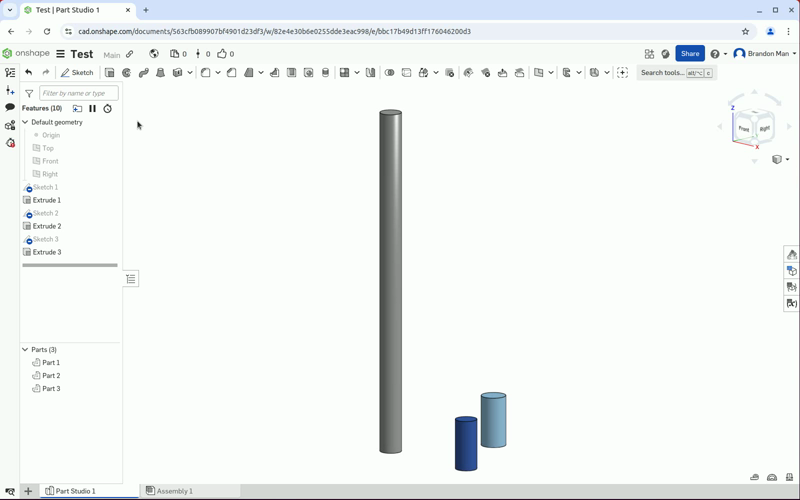
key(left, 3)
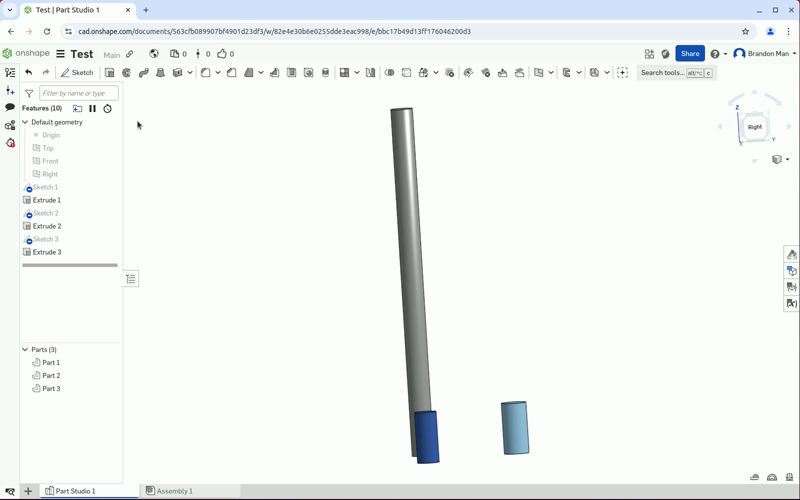
key(right, 3)
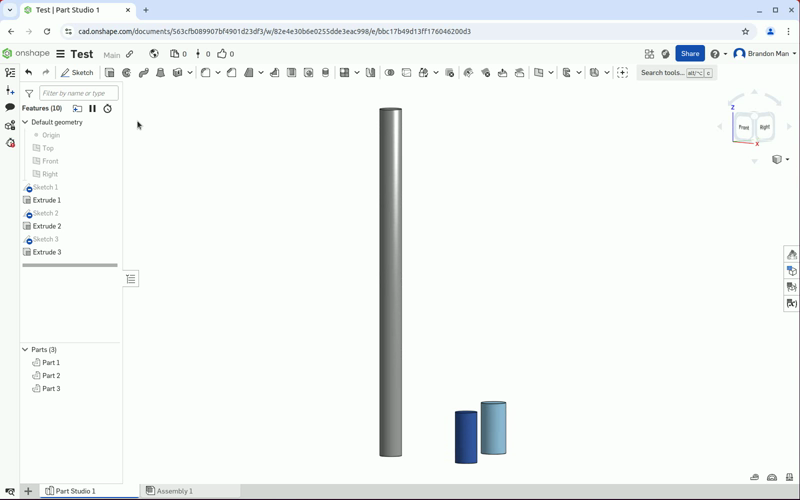
key(down, 3)
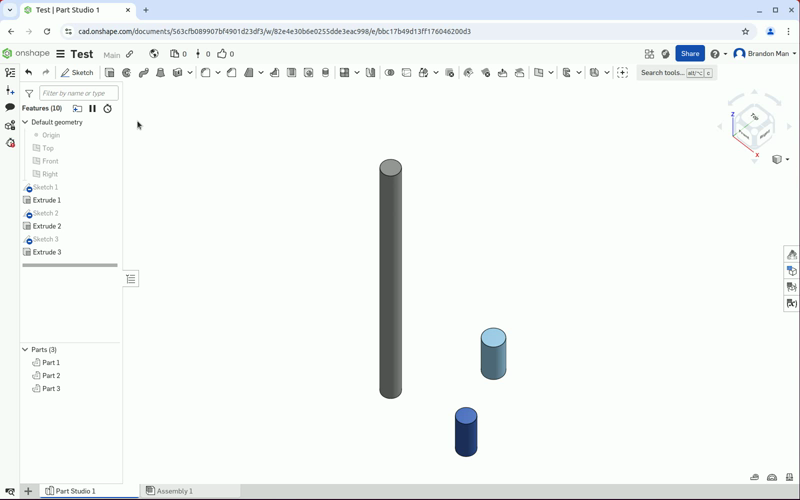
mouse_move(73, 189)
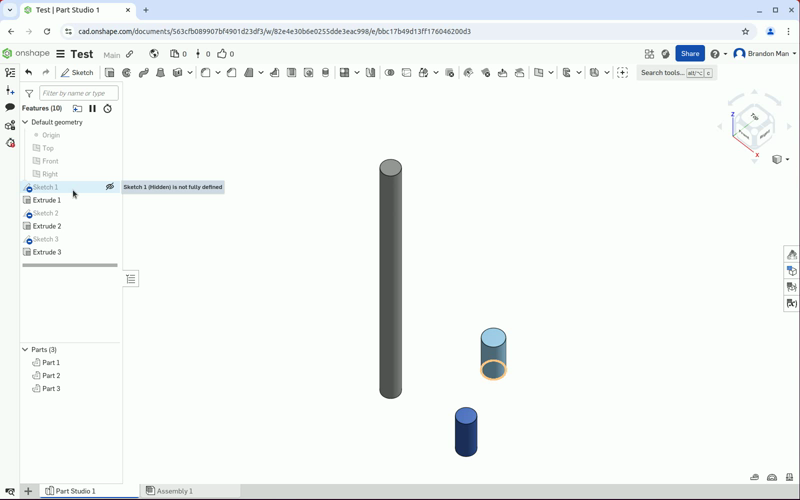
click(73, 189)